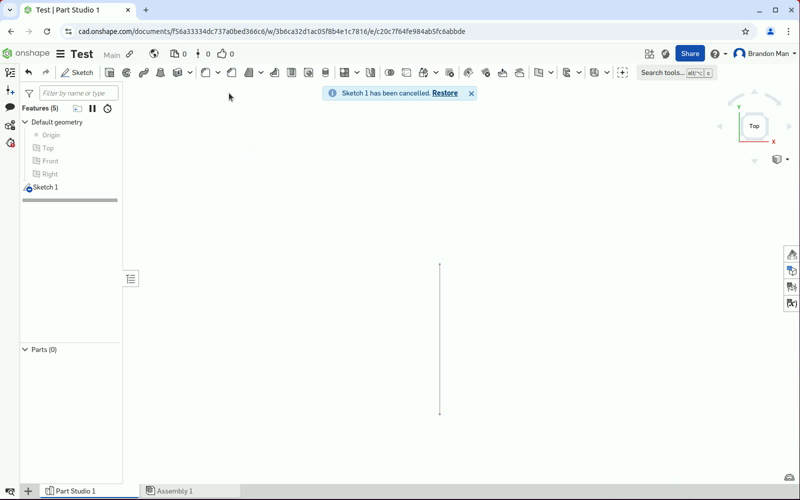
key(shift+h)
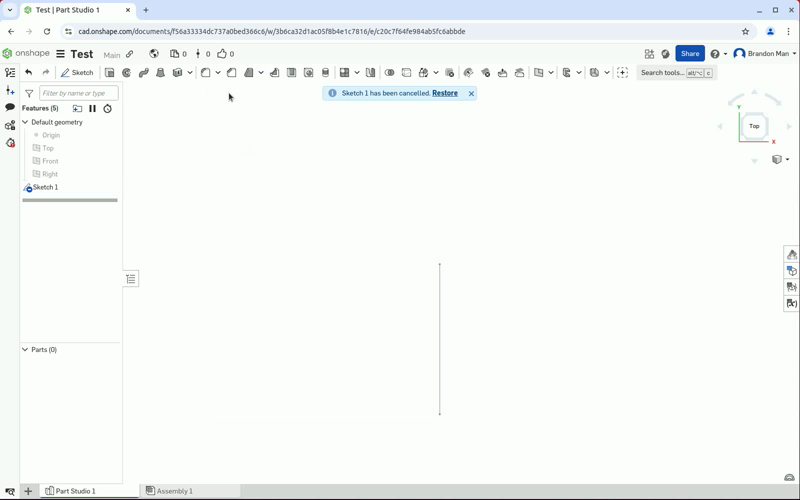
key(shift+s)
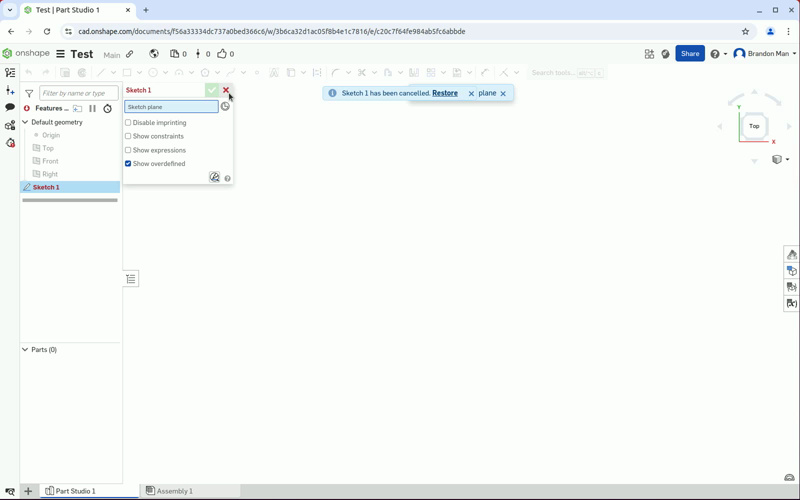
mouse_move(73, 150)
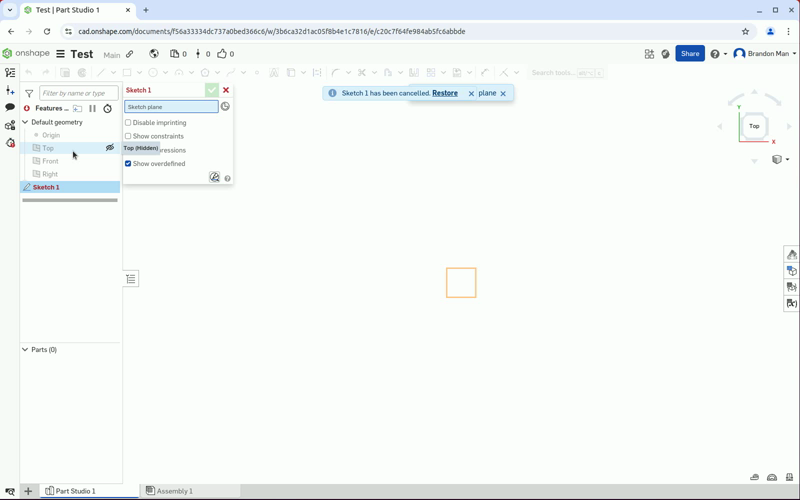
click(73, 150)
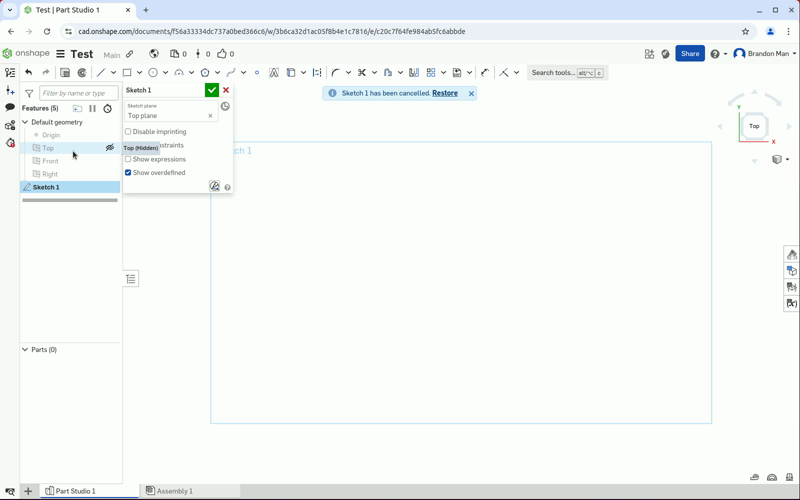
mouse_move(73, 352)
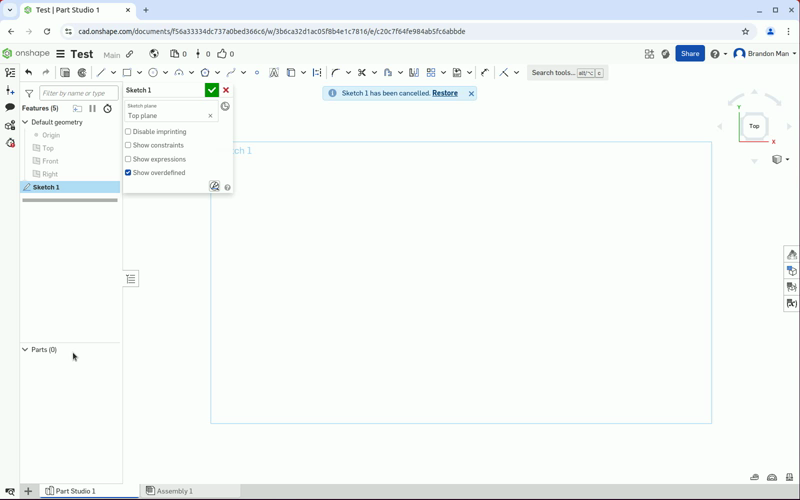
key(y)
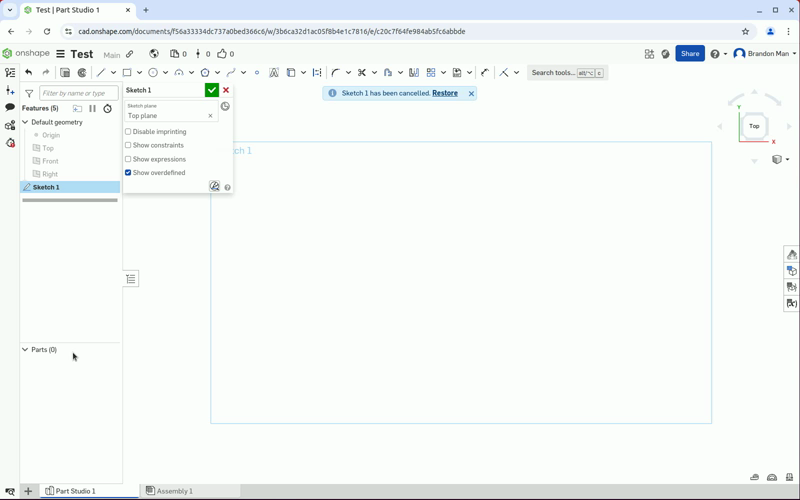
key(c)
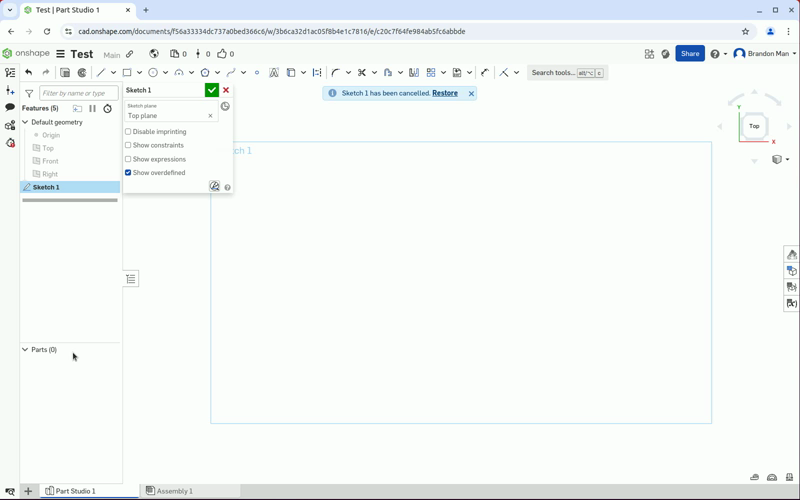
key_down(shift)
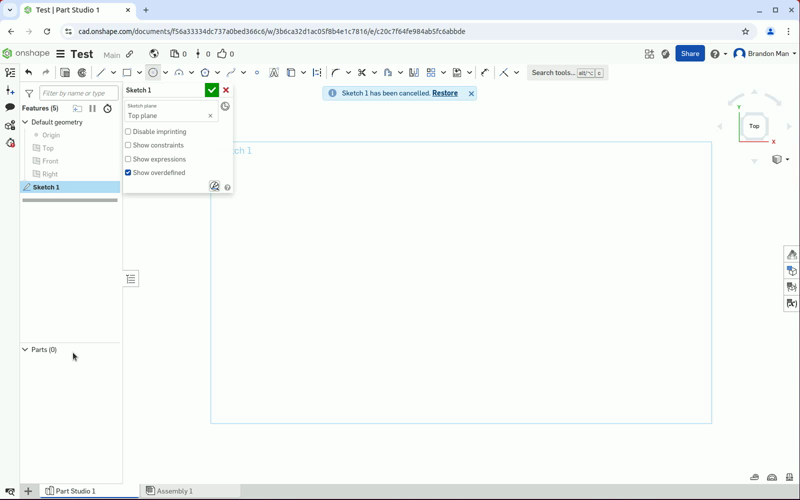
mouse_move(461, 282)
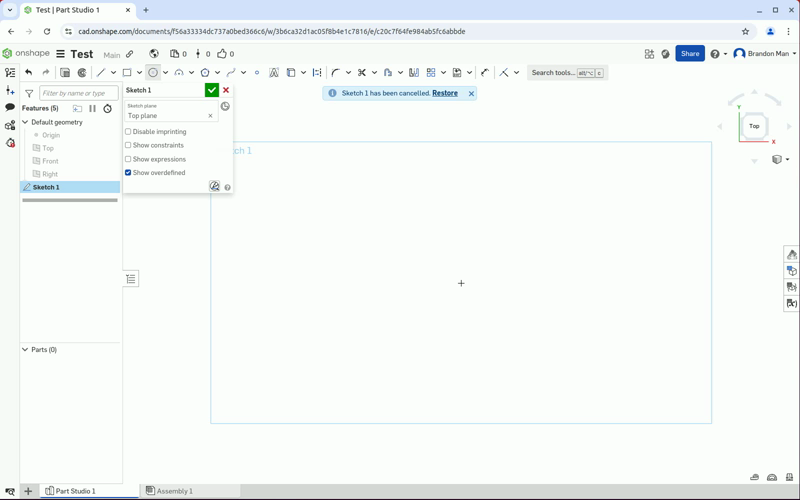
click(461, 282)
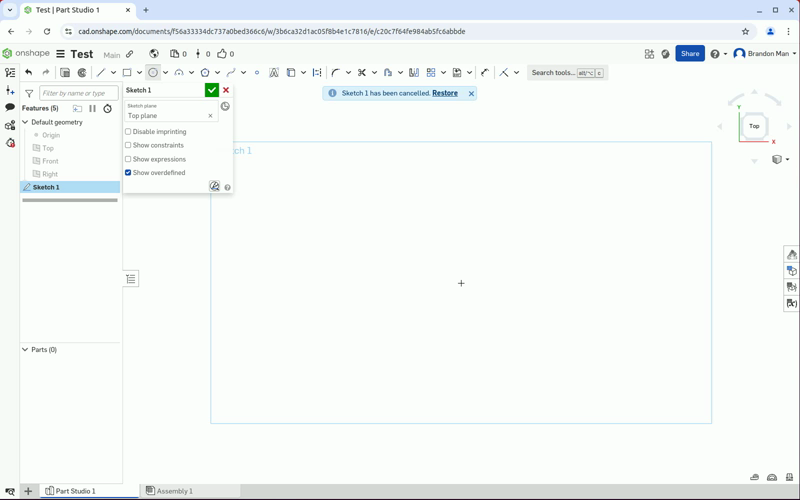
key_up(shift)
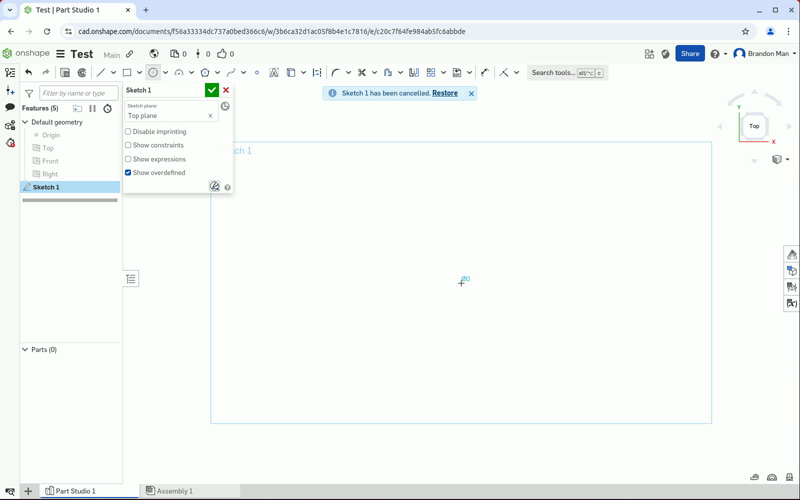
mouse_move(484, 282)
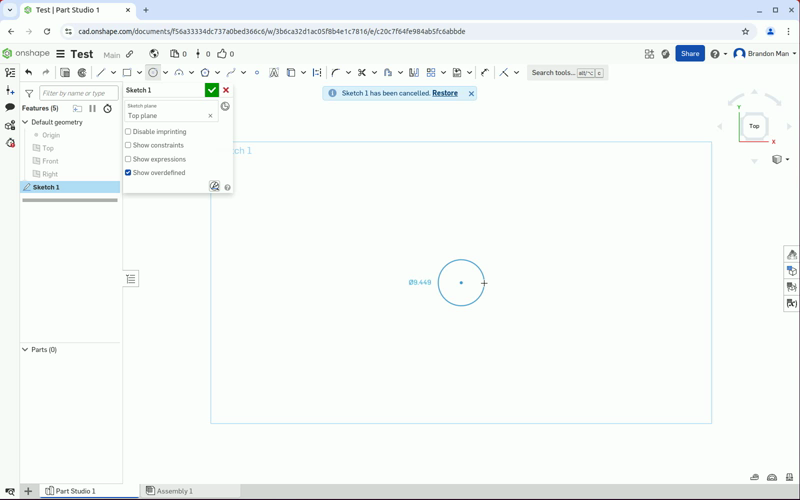
click(484, 282)
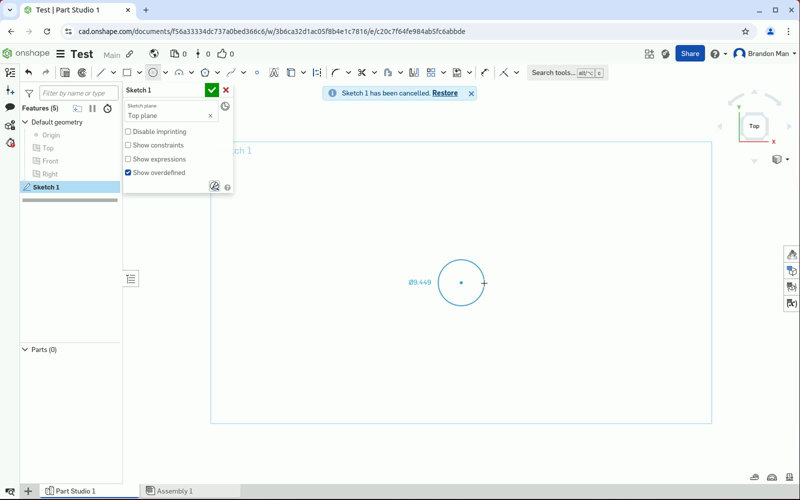
key(esc)
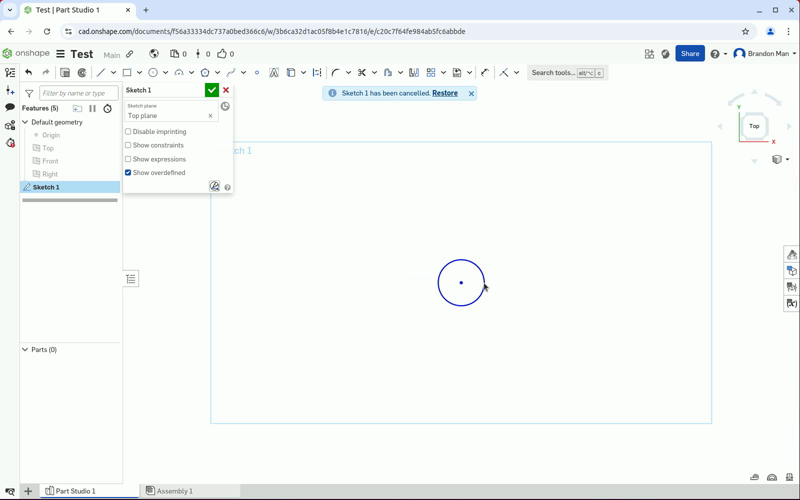
mouse_move(452, 283)
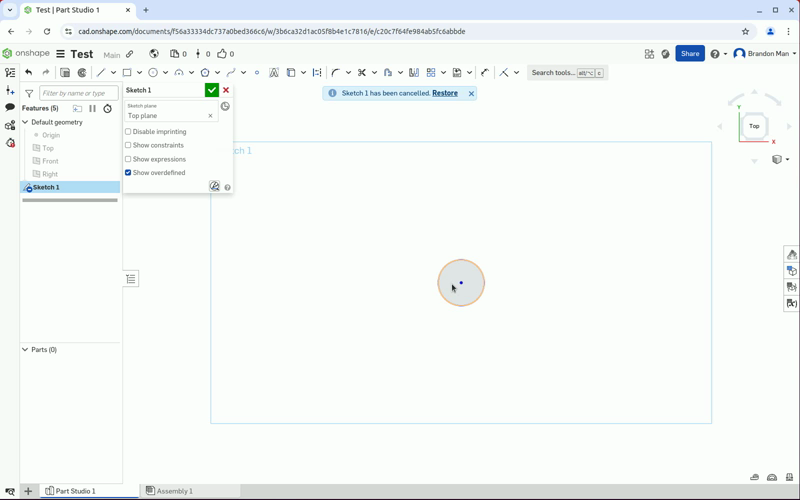
scroll(6)
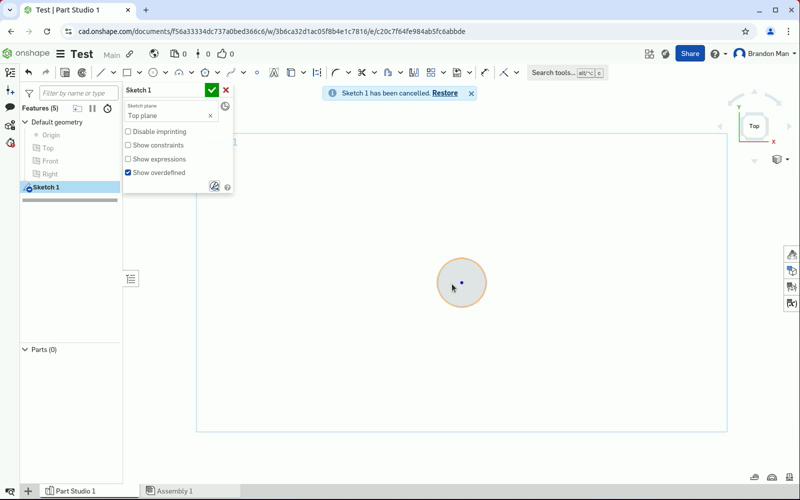
scroll(6)
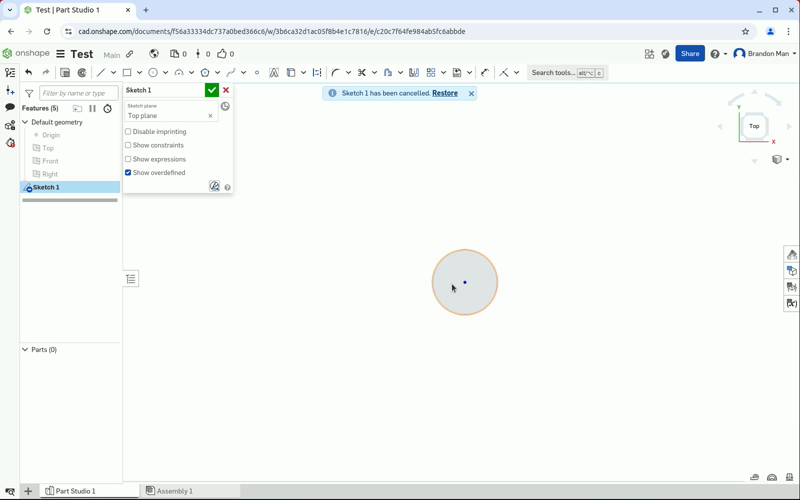
scroll(6)
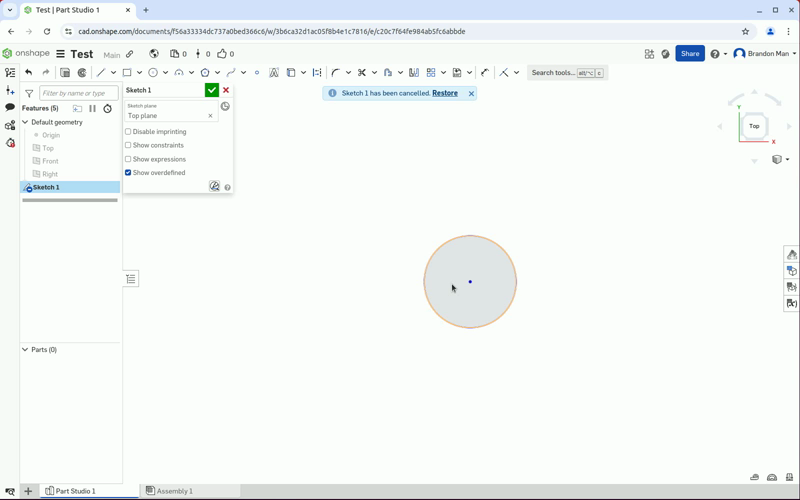
scroll(6)
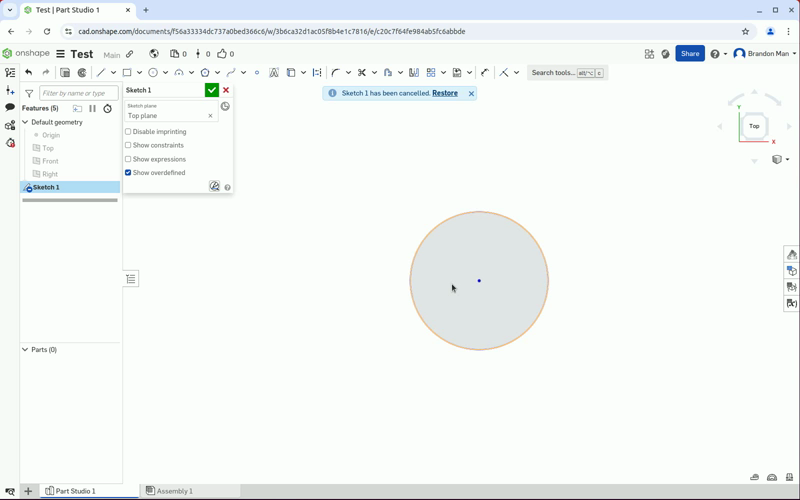
scroll(6)
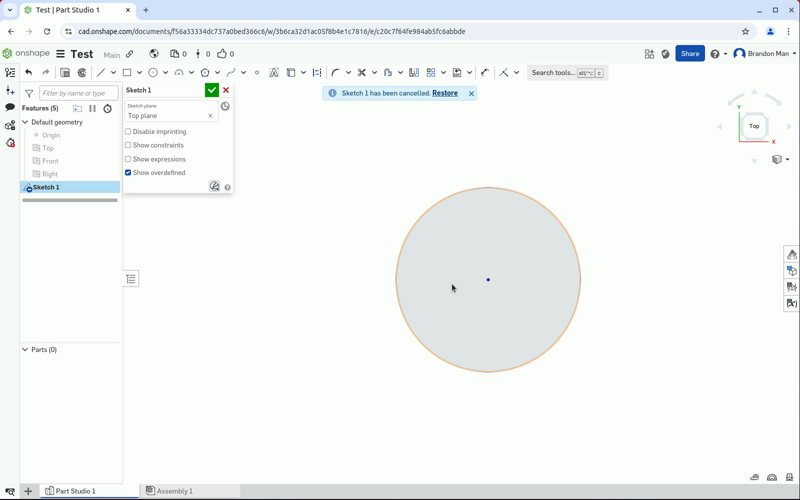
scroll(6)
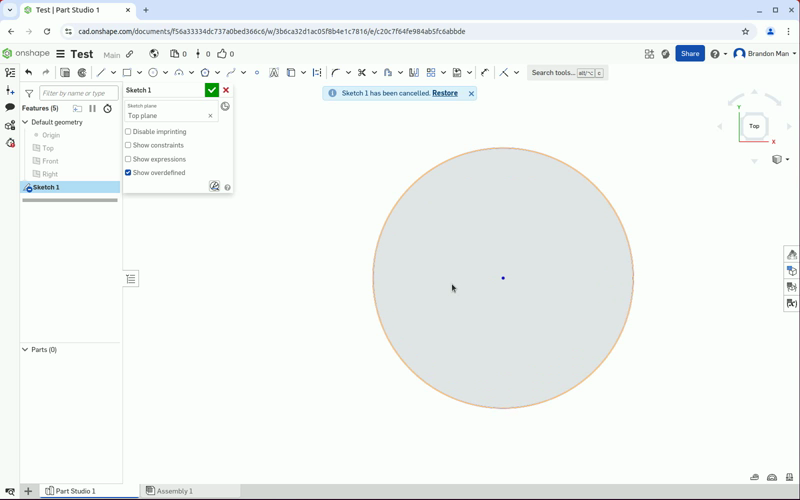
scroll(6)
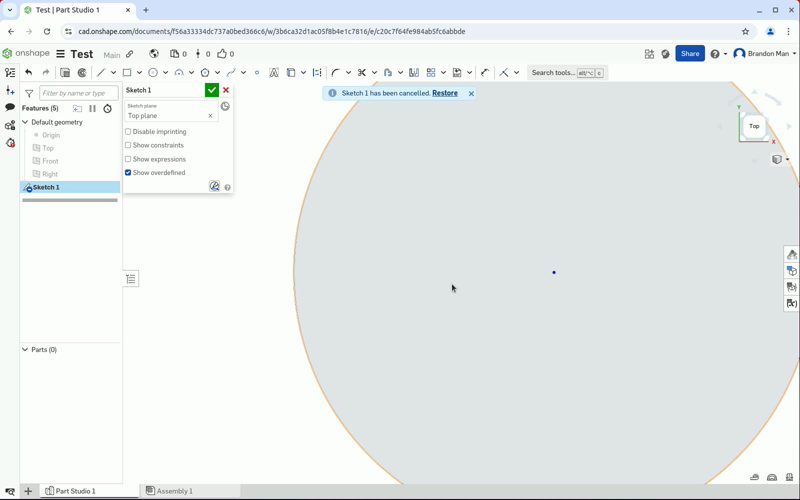
click(452, 283)
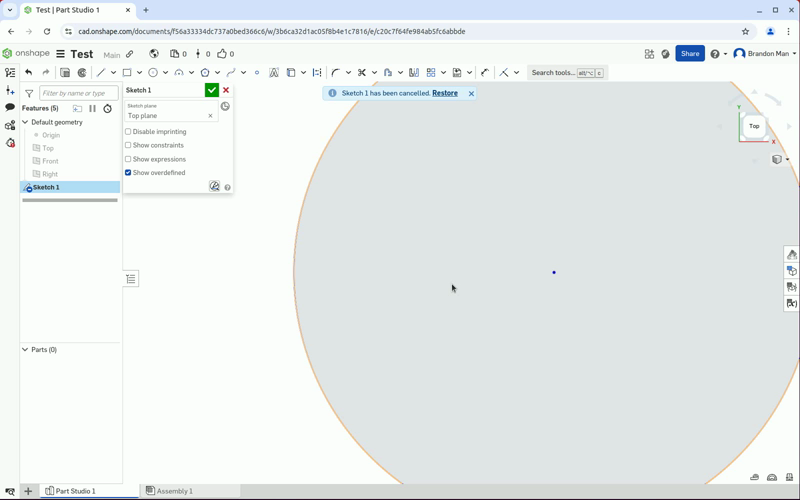
scroll(-6)
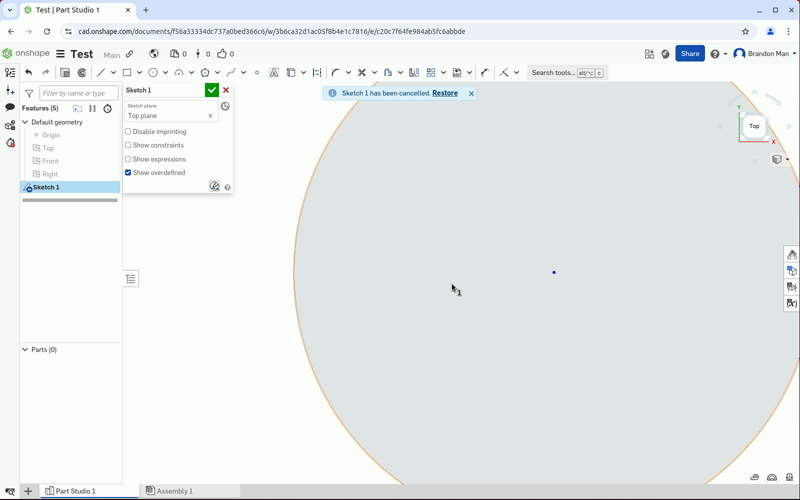
scroll(-6)
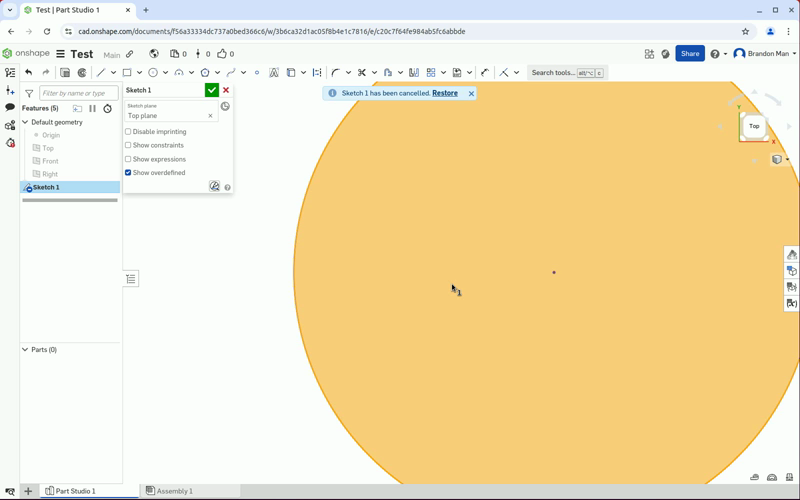
scroll(-6)
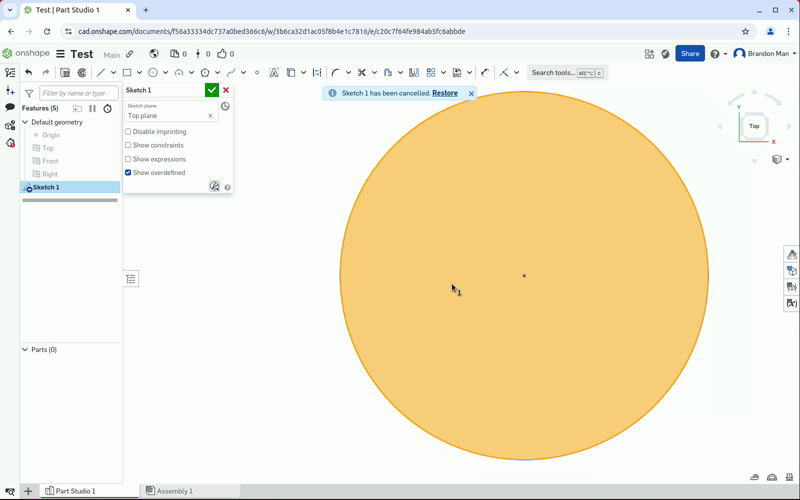
scroll(-6)
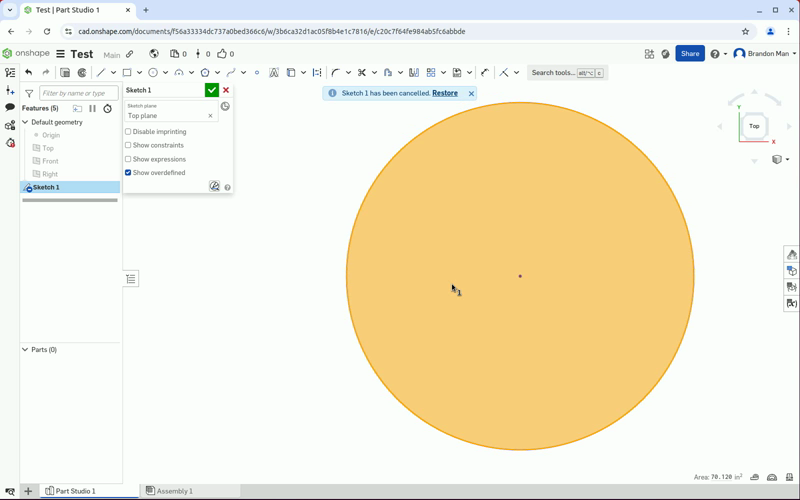
scroll(-6)
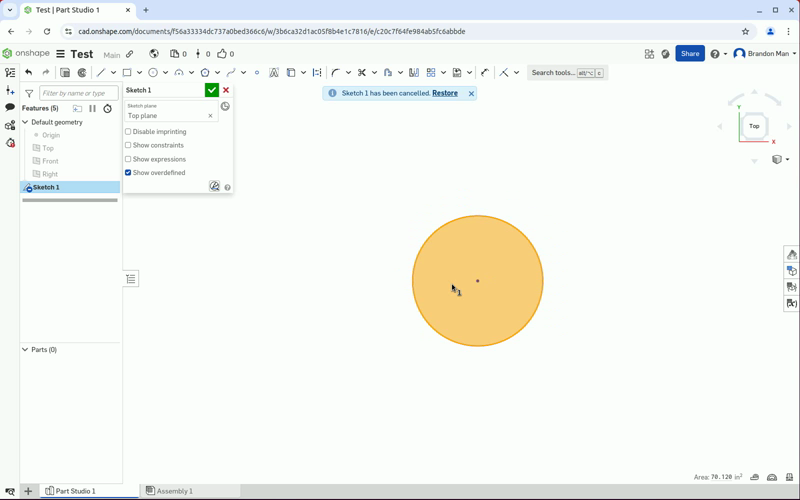
scroll(-6)
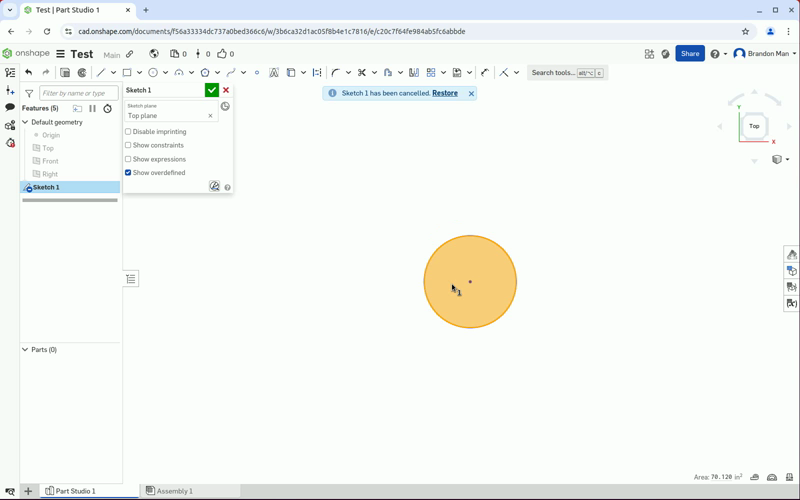
scroll(-6)
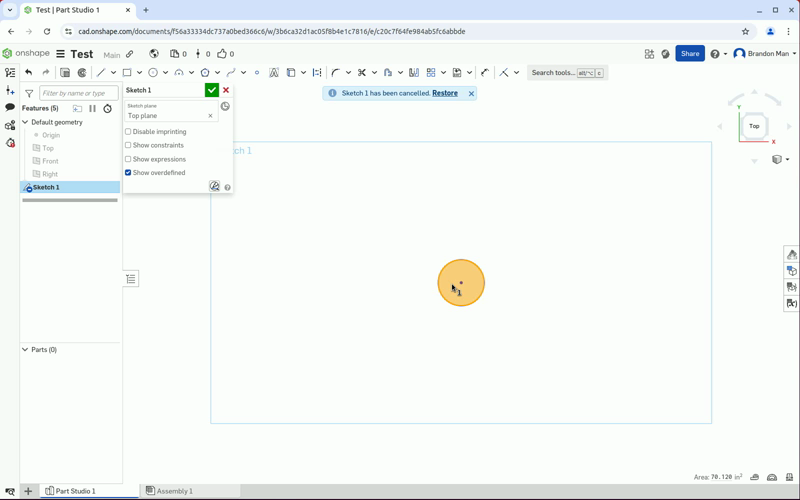
mouse_move(73, 352)
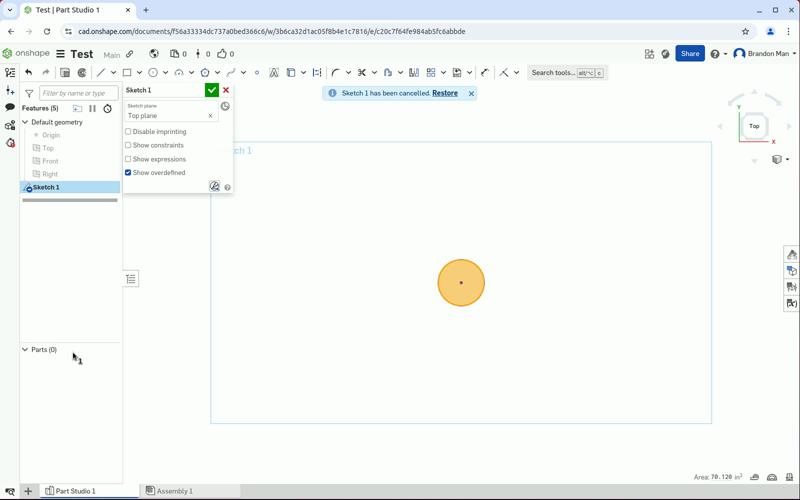
key(shift+y)
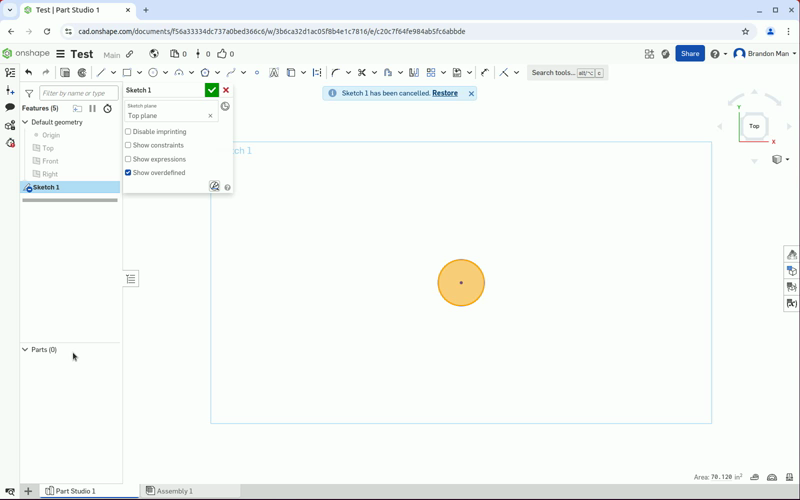
key(shift+e)
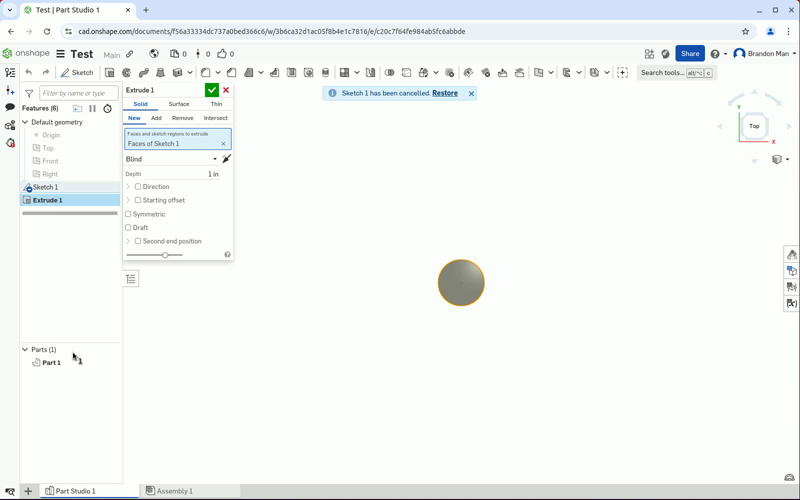
mouse_move(143, 106)
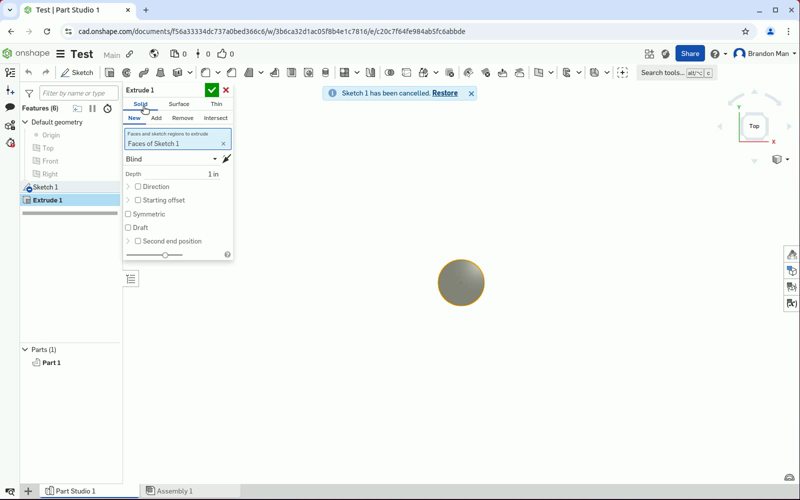
click(143, 106)
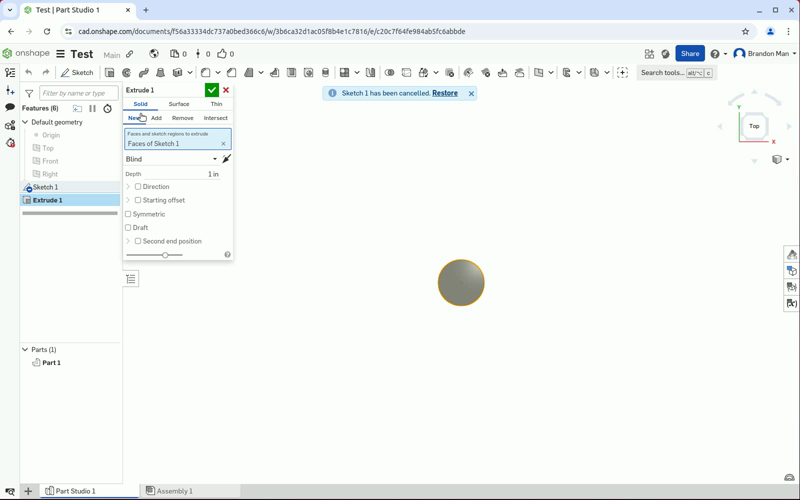
mouse_move(137, 120)
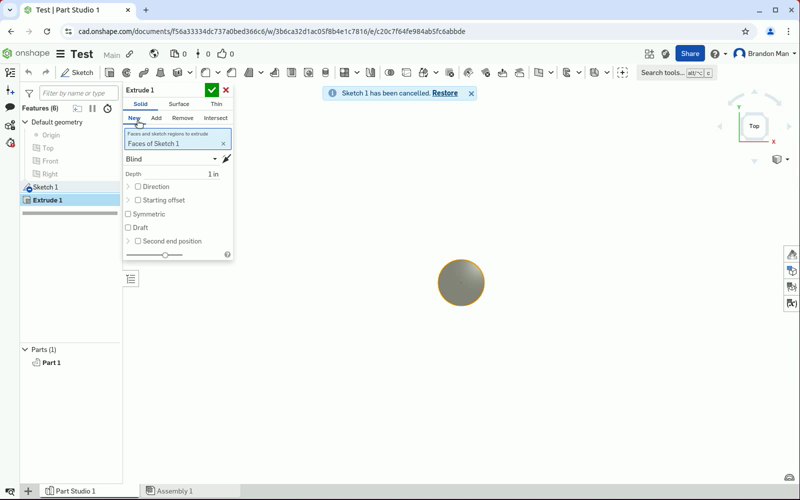
click(137, 120)
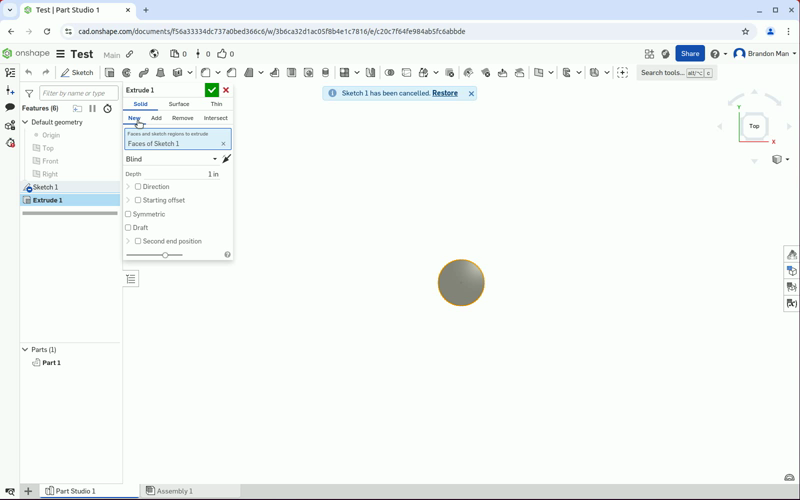
key(tab, 4)
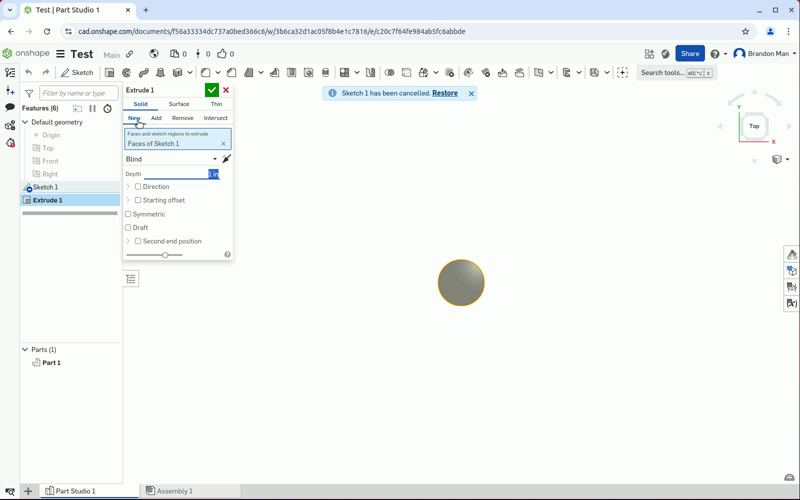
text(23.108)
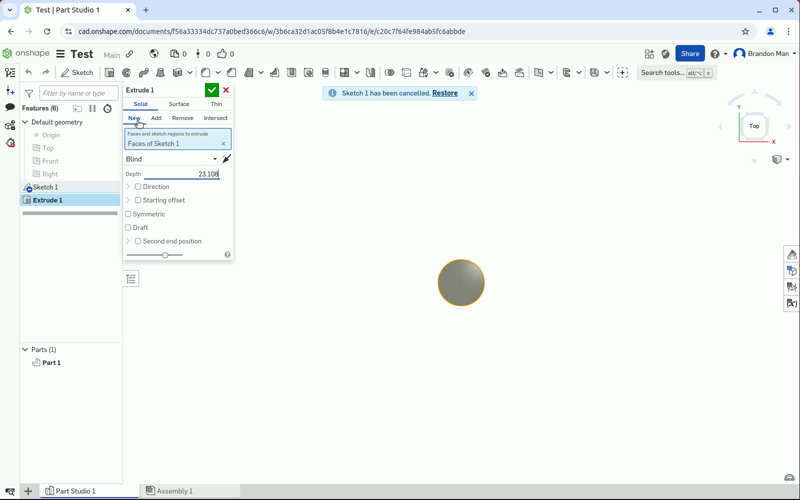
key(enter)
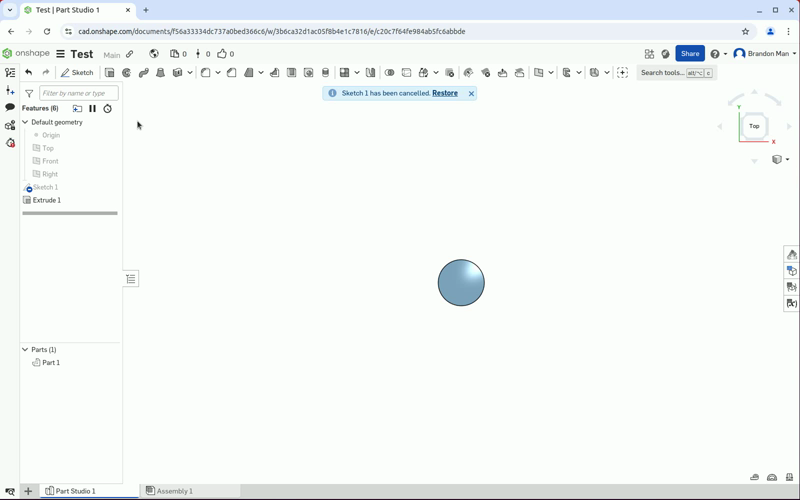
key(shift+h)
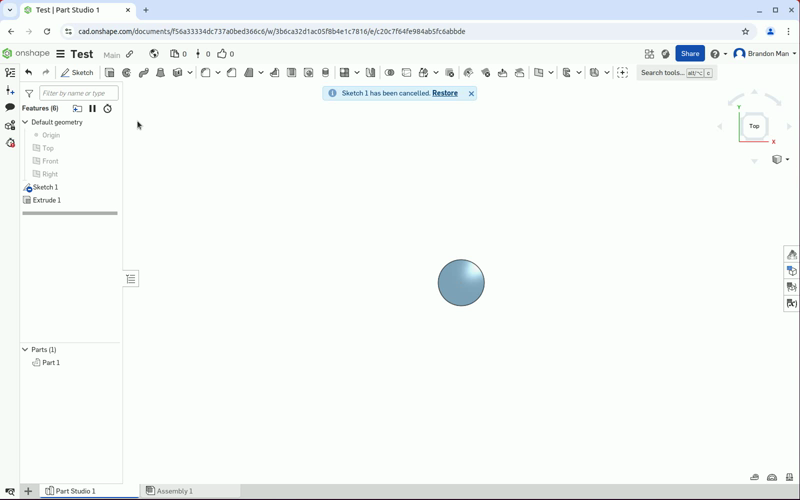
key(shift+h)
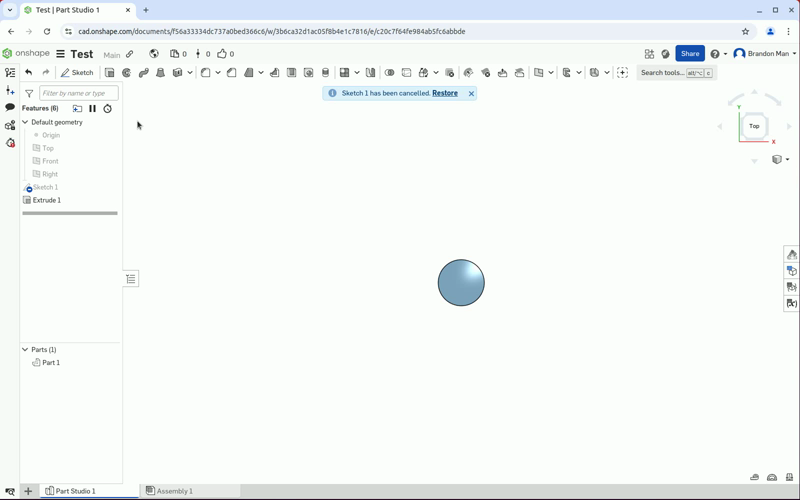
mouse_move(73, 189)
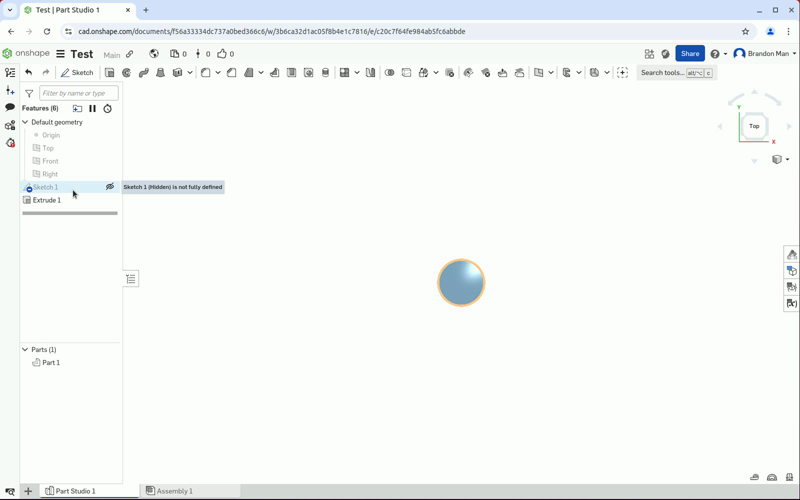
click(73, 189)
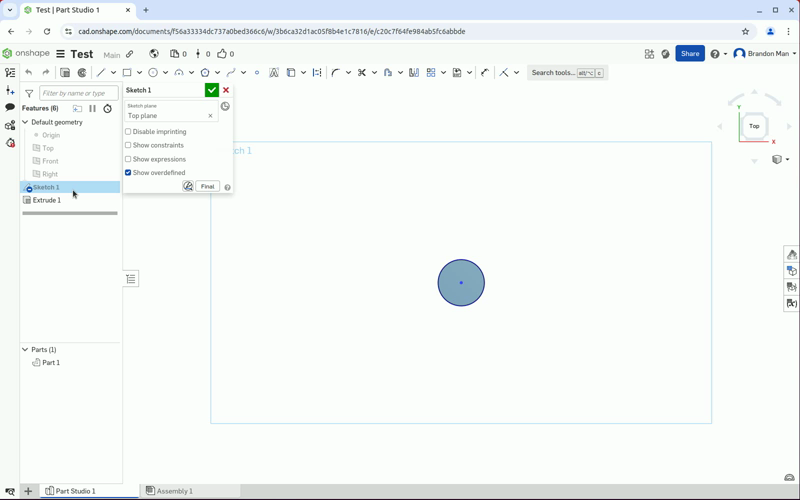
mouse_move(229, 92)
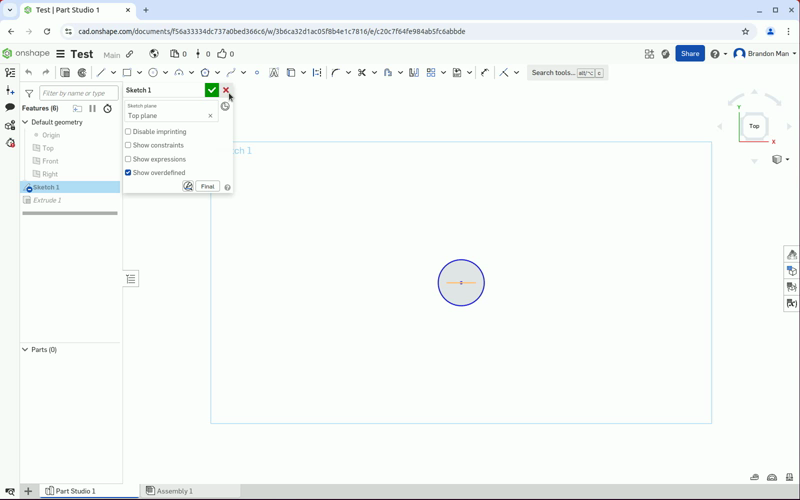
click(229, 92)
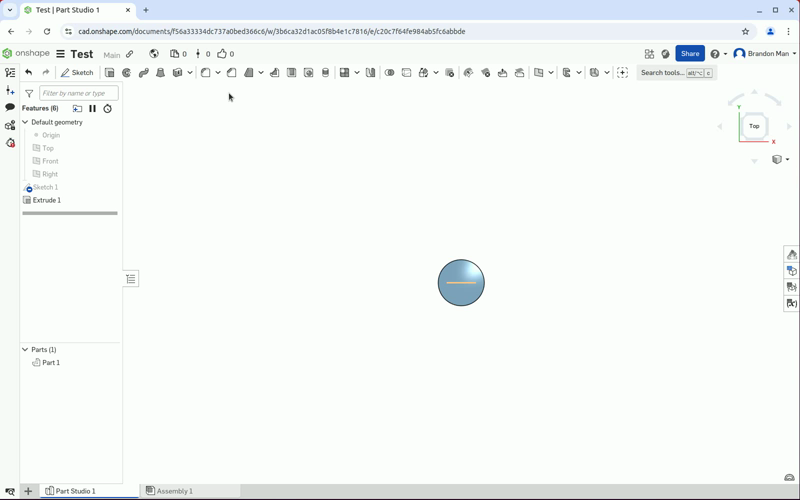
mouse_move(541, 75)
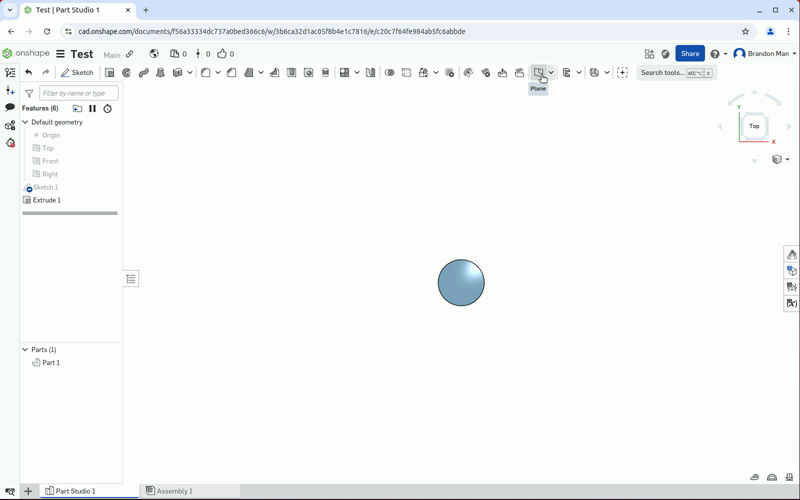
click(541, 75)
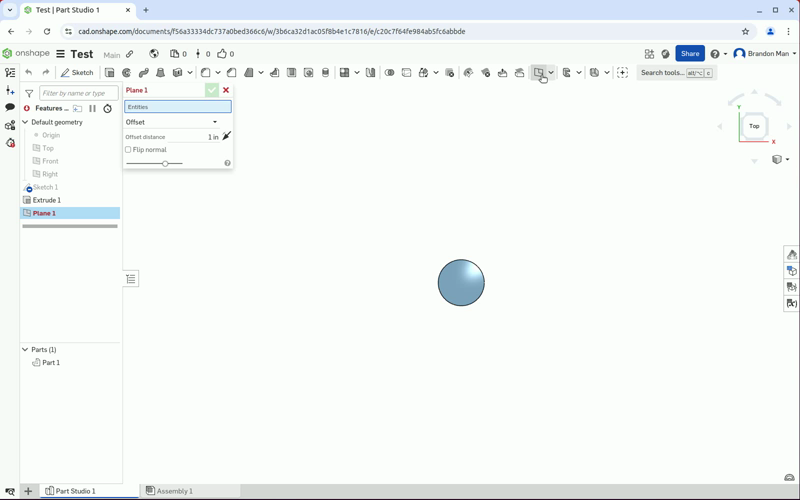
mouse_move(73, 150)
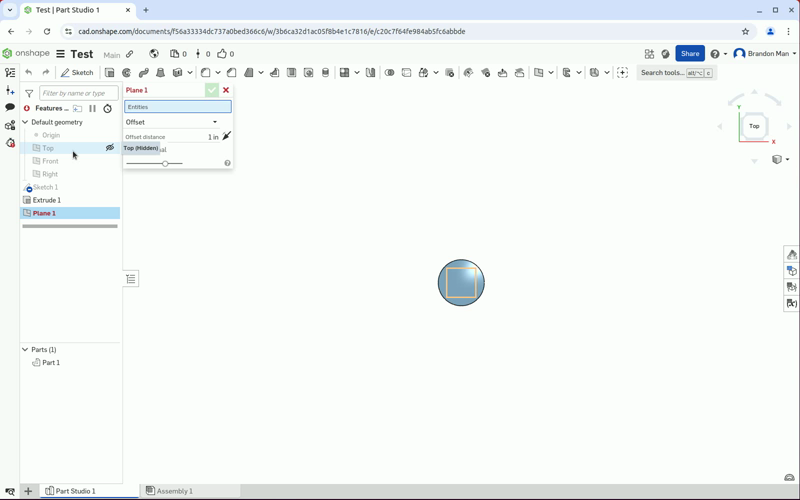
click(73, 150)
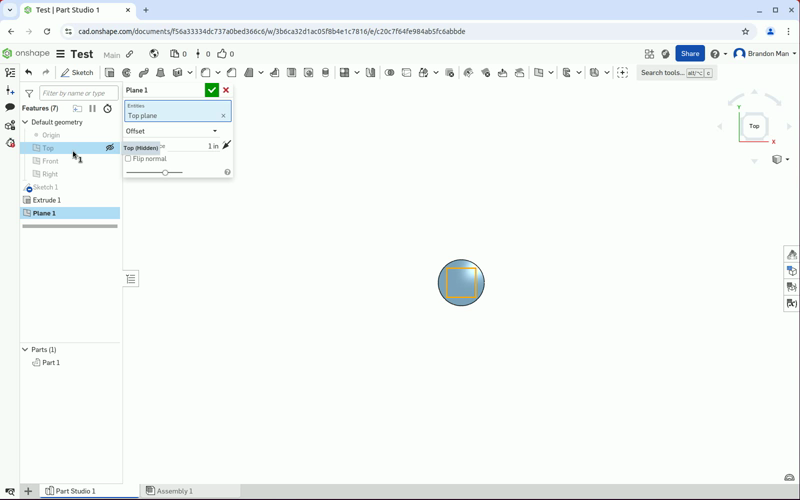
key(tab, 2)
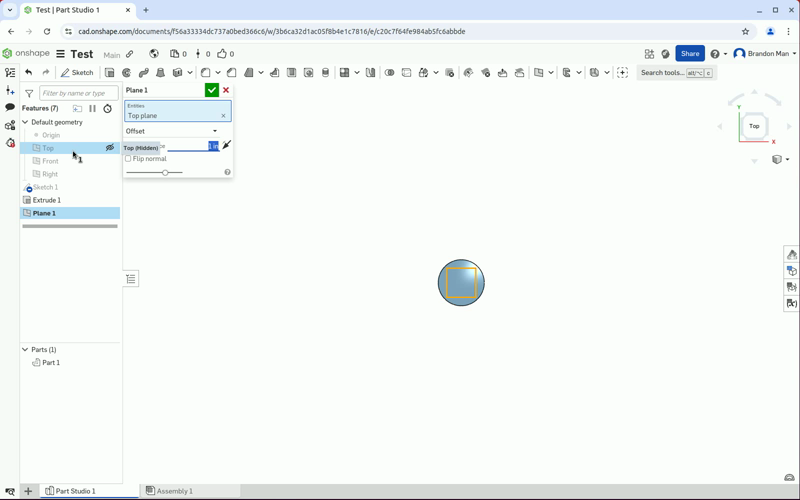
text(23.108)
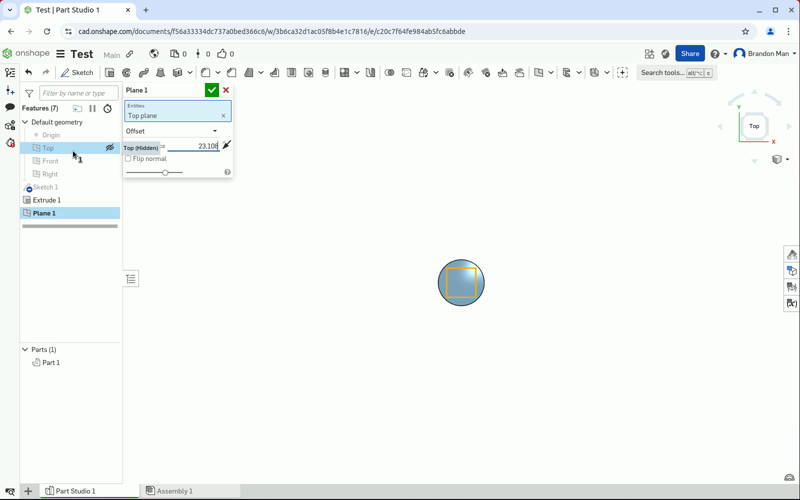
key(enter, 2)
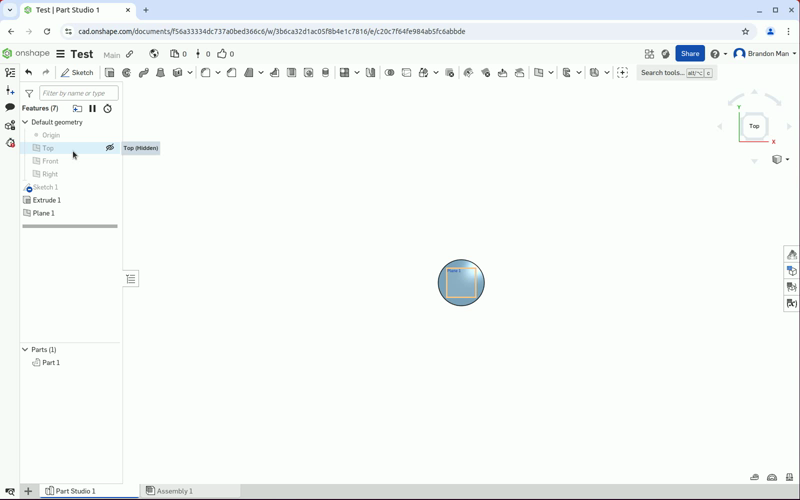
key(shift+s)
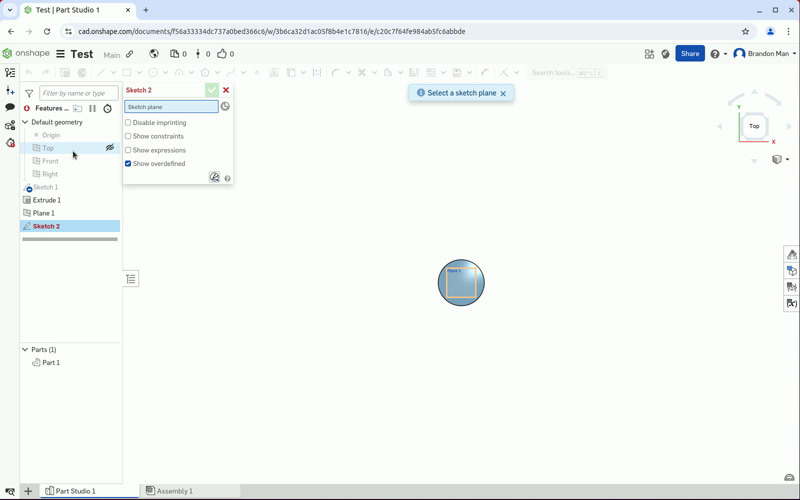
mouse_move(73, 215)
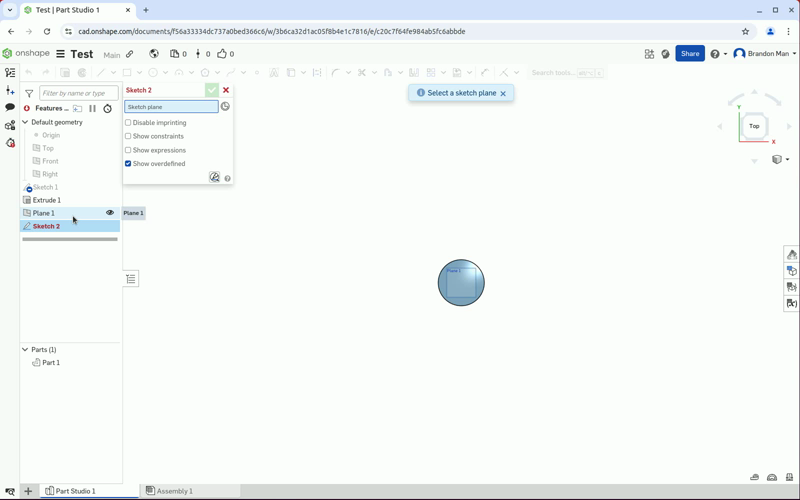
click(73, 215)
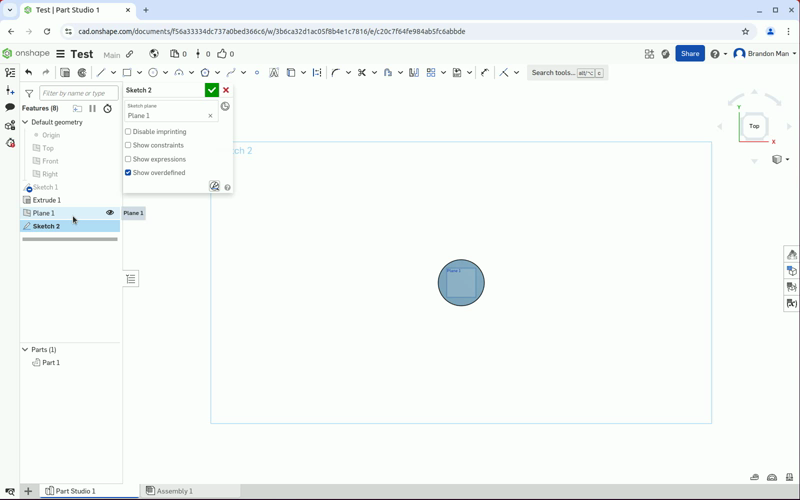
mouse_move(73, 352)
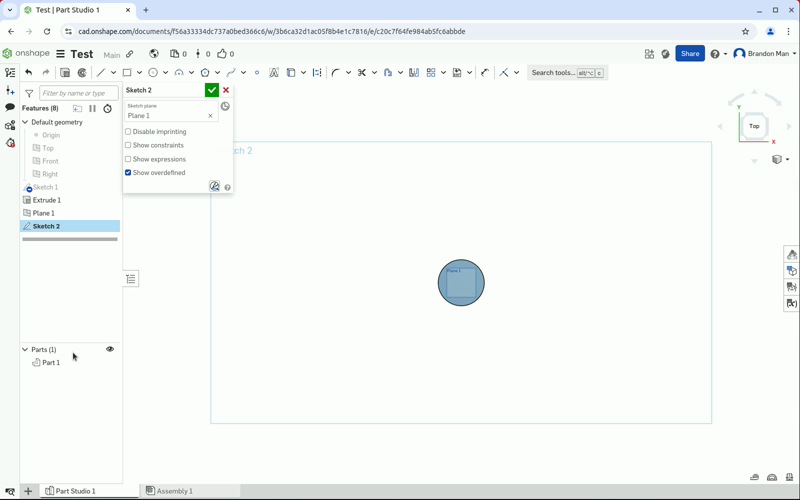
key(y)
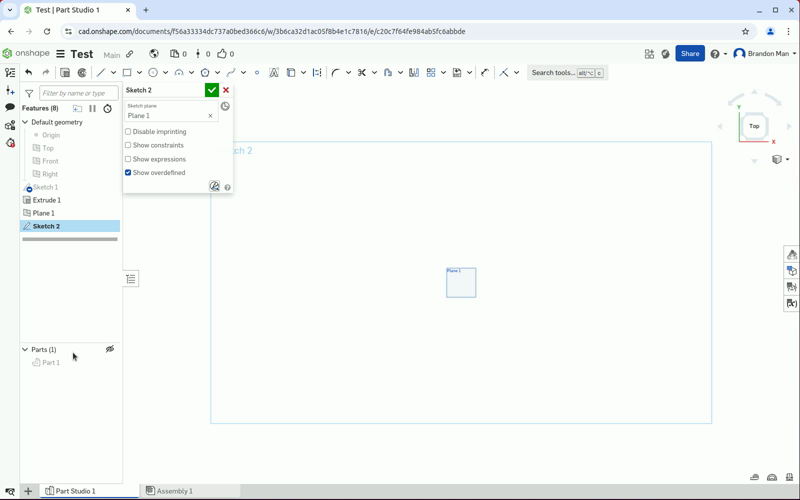
key(c)
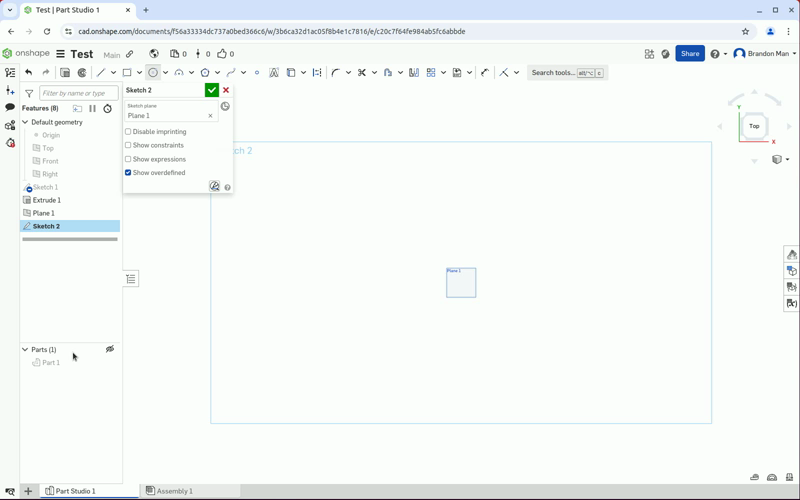
key_down(shift)
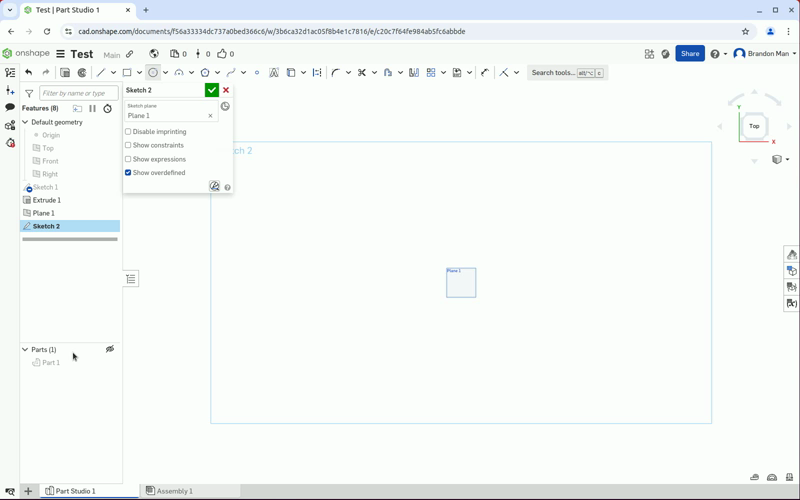
mouse_move(461, 282)
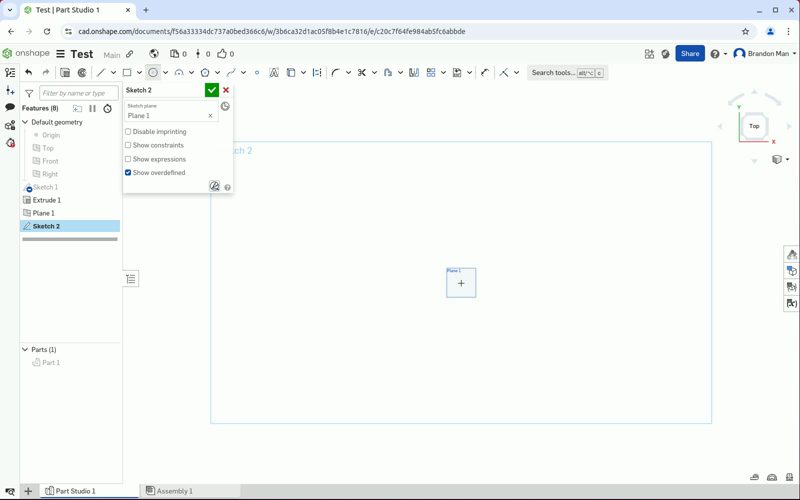
click(461, 282)
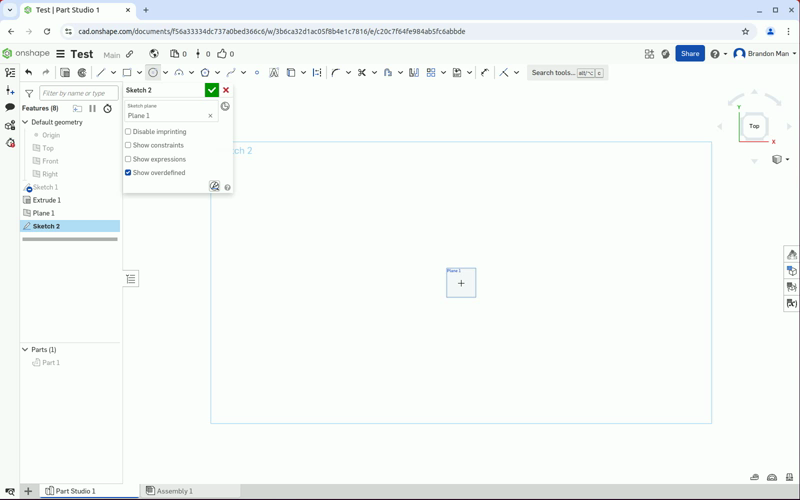
key_up(shift)
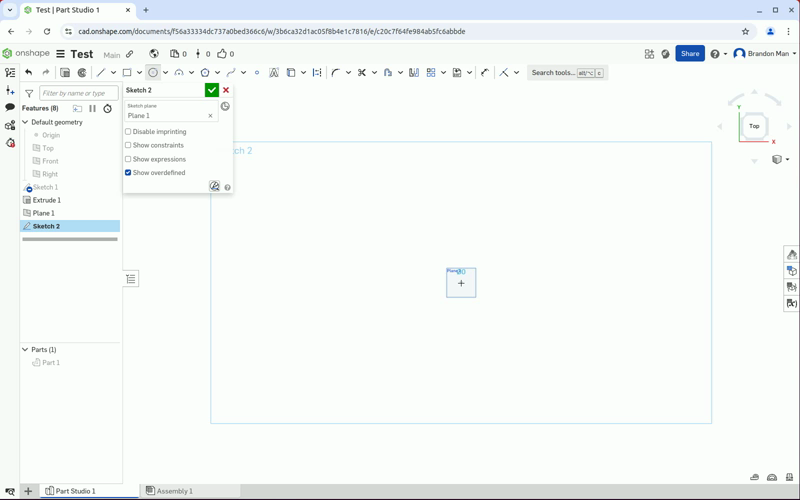
mouse_move(468, 282)
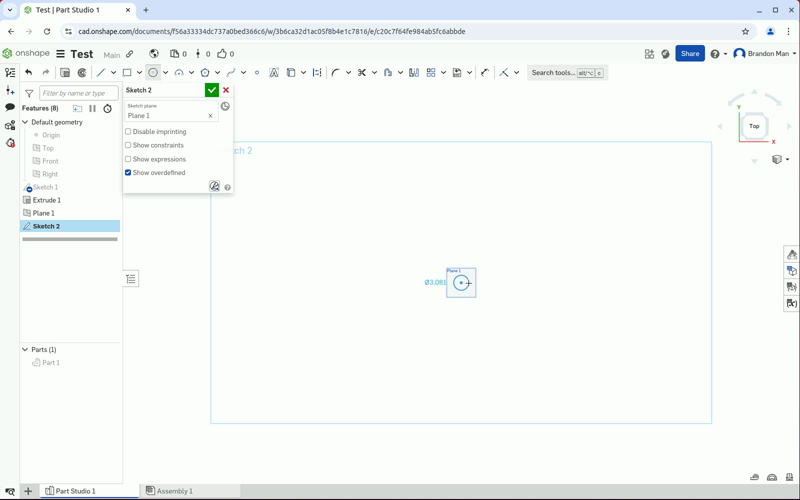
click(468, 282)
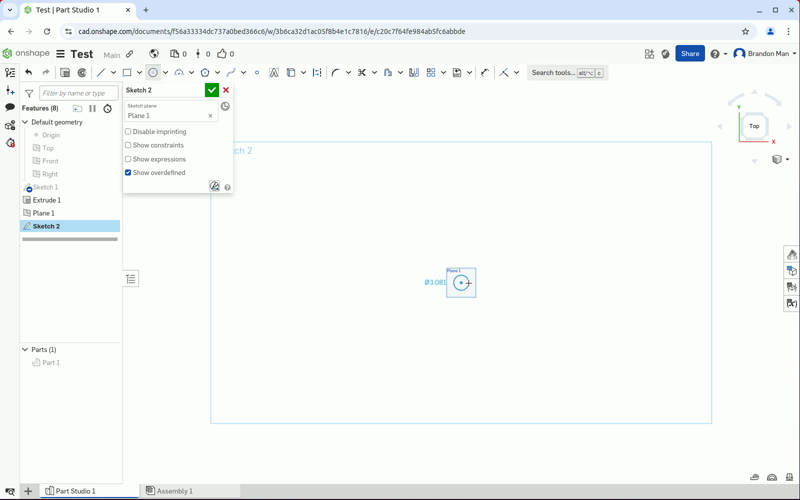
key(esc)
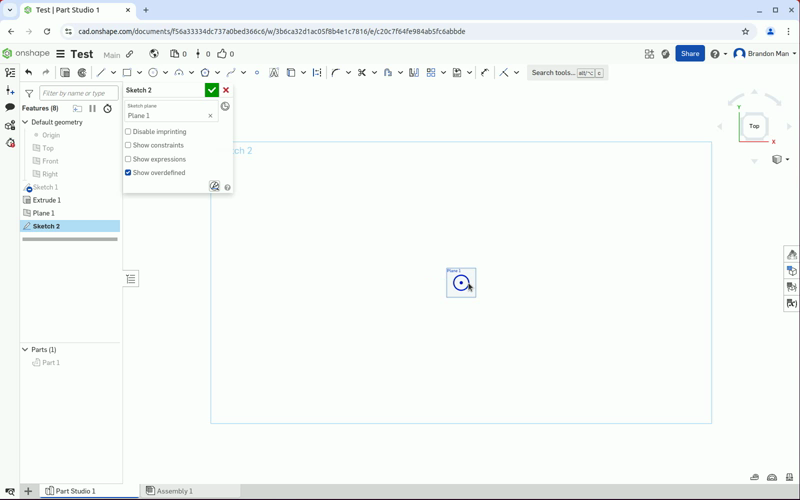
mouse_move(459, 283)
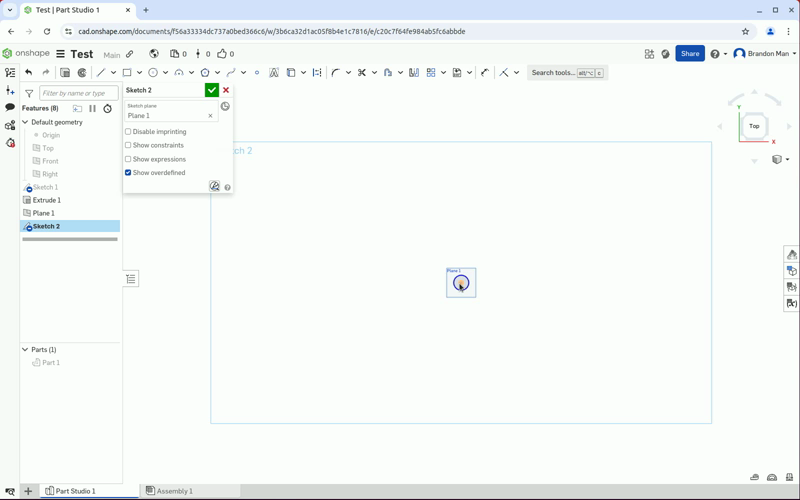
scroll(6)
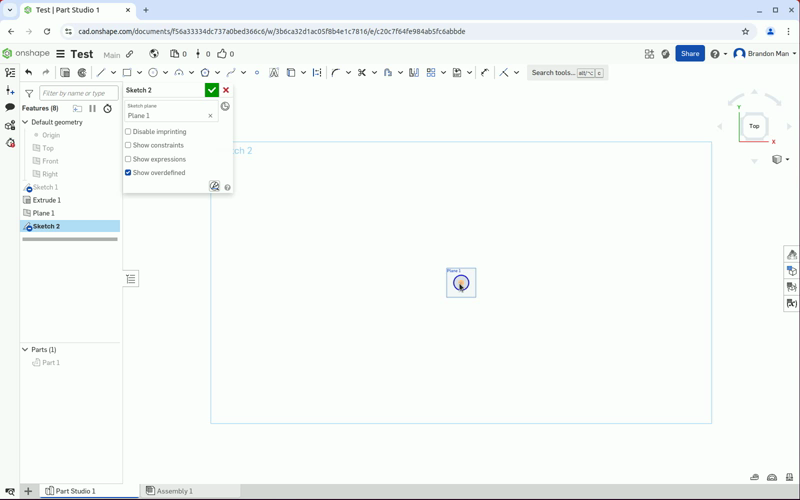
scroll(6)
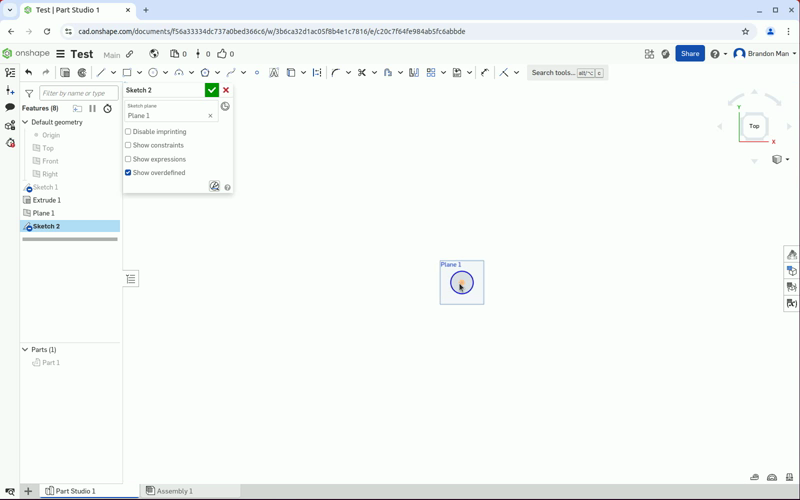
scroll(6)
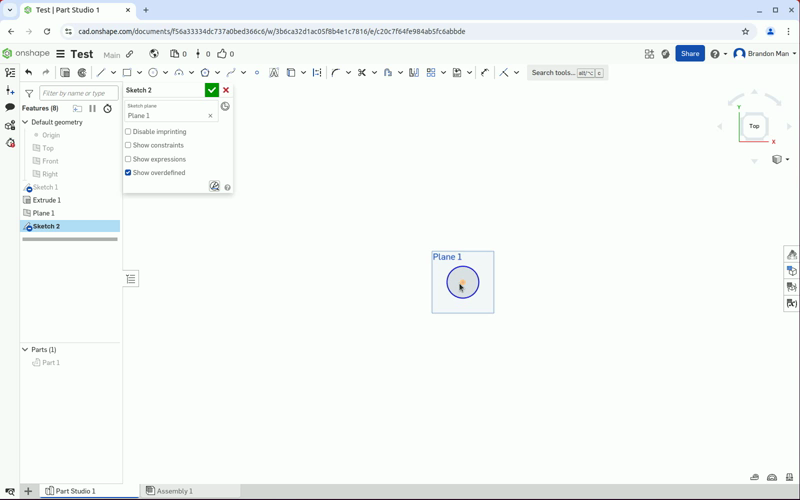
scroll(6)
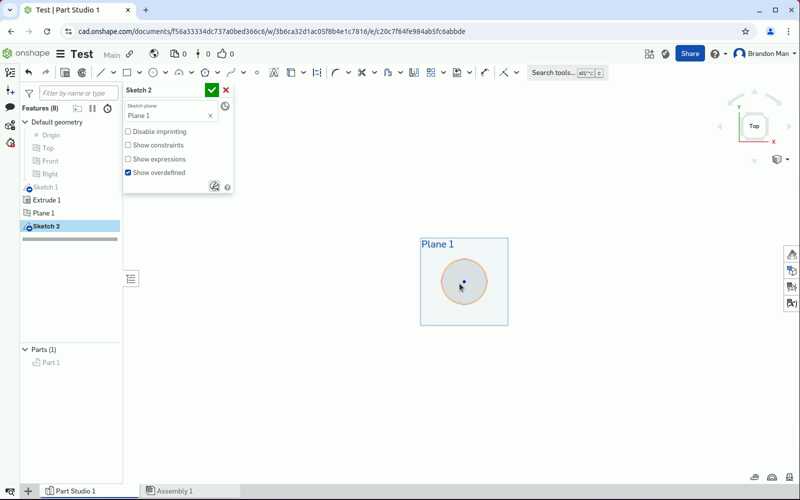
scroll(6)
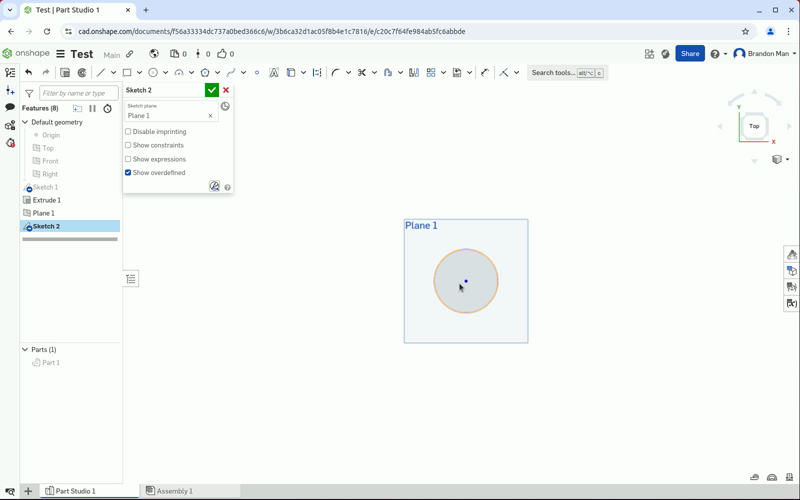
scroll(6)
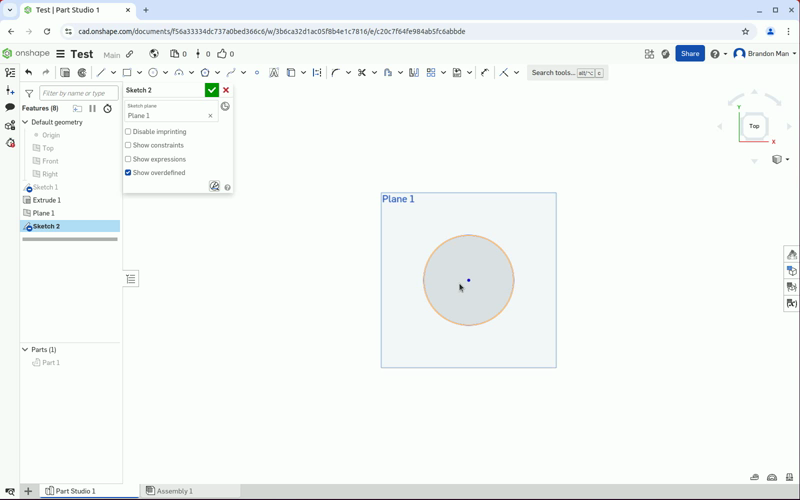
scroll(6)
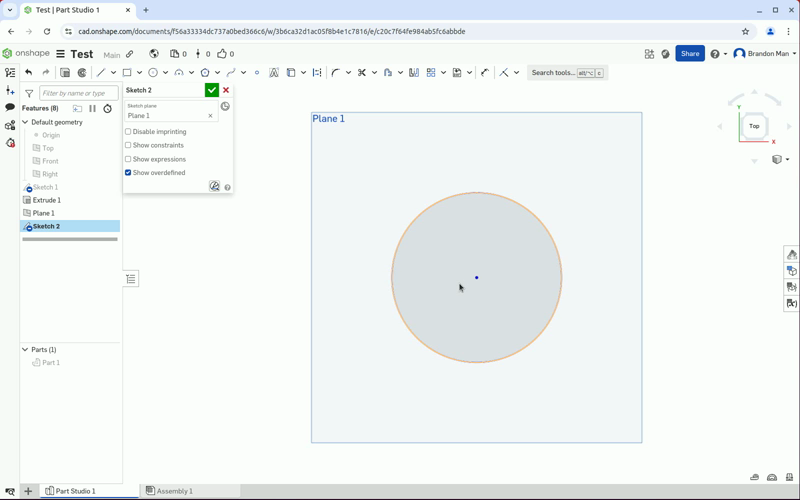
click(459, 283)
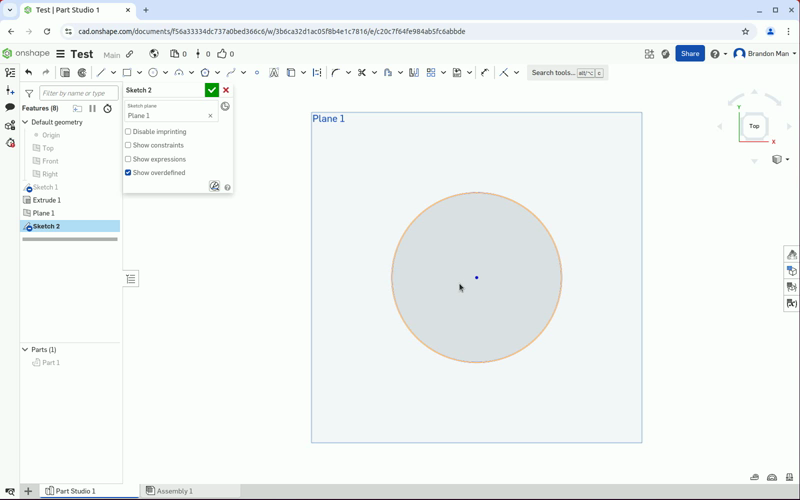
scroll(-6)
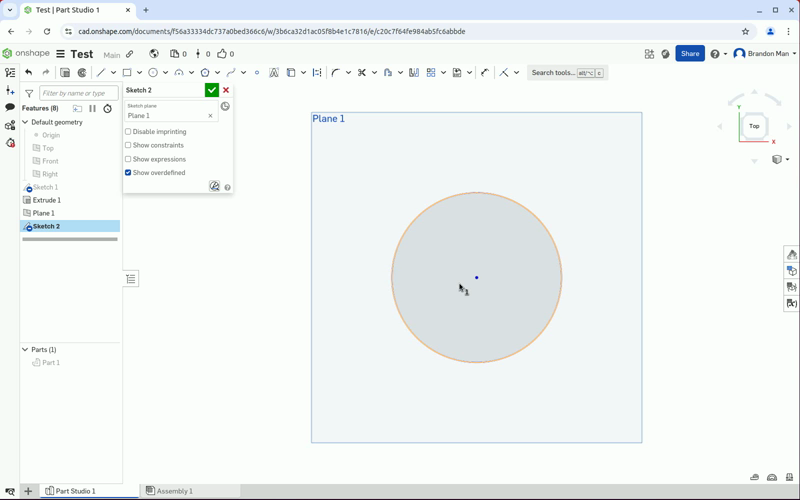
scroll(-6)
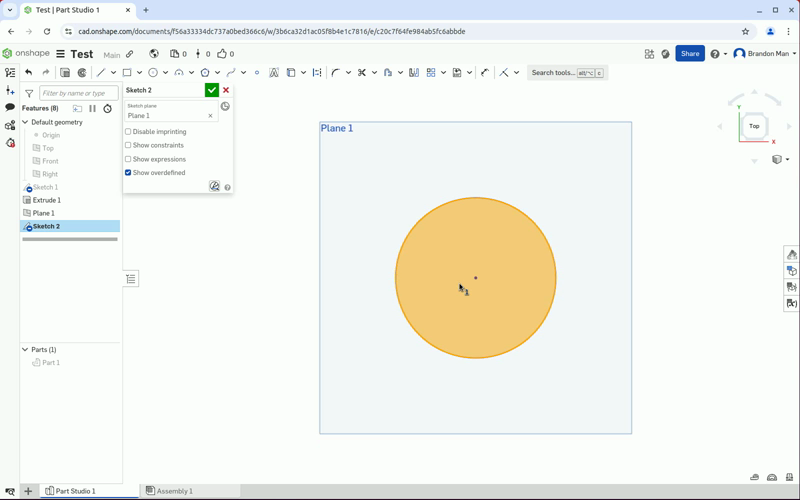
scroll(-6)
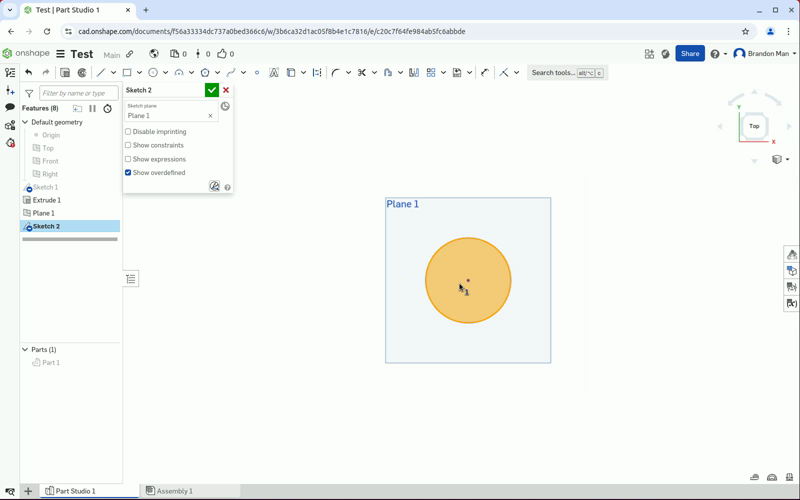
scroll(-6)
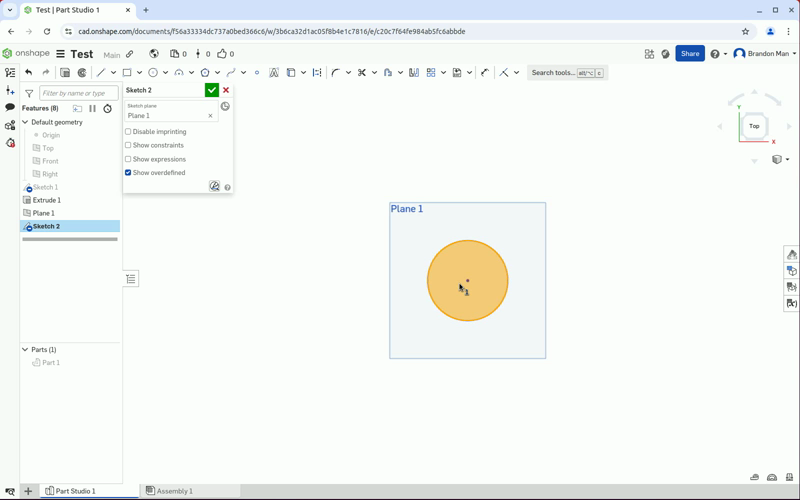
scroll(-6)
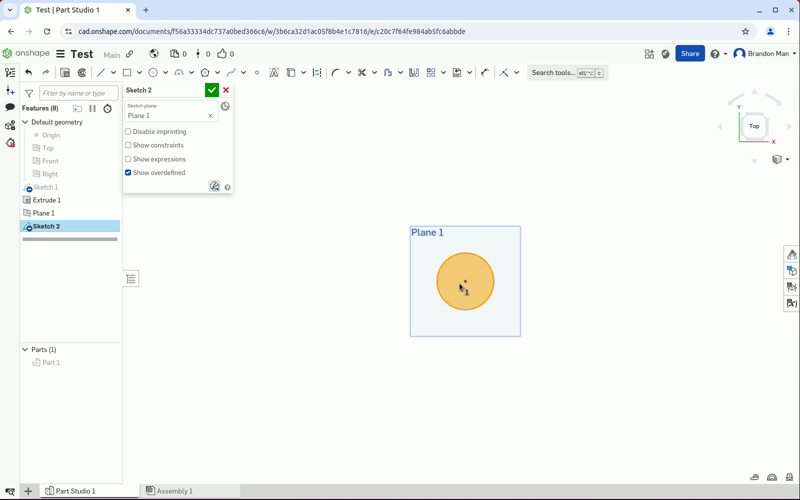
scroll(-6)
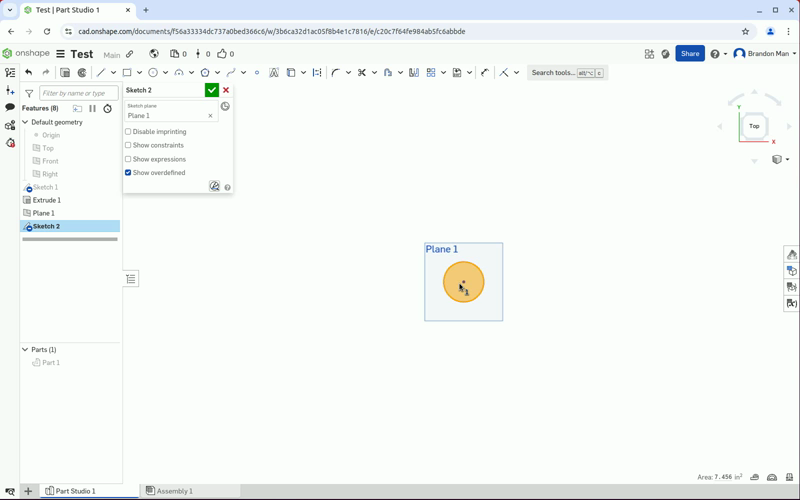
scroll(-6)
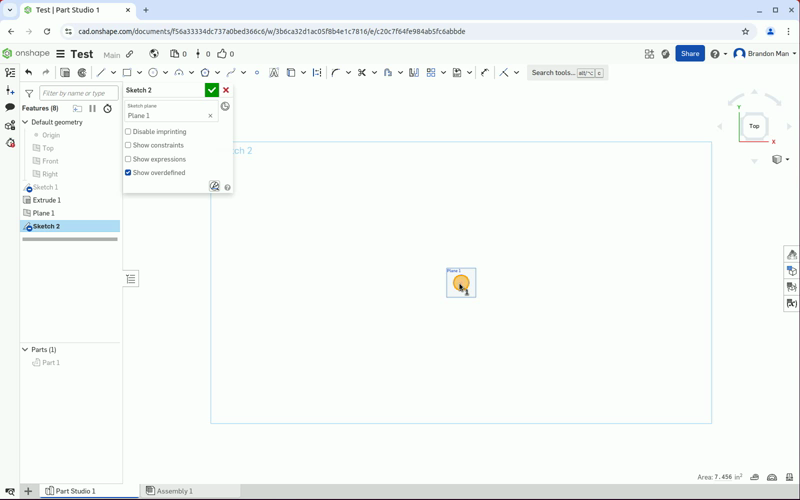
mouse_move(73, 352)
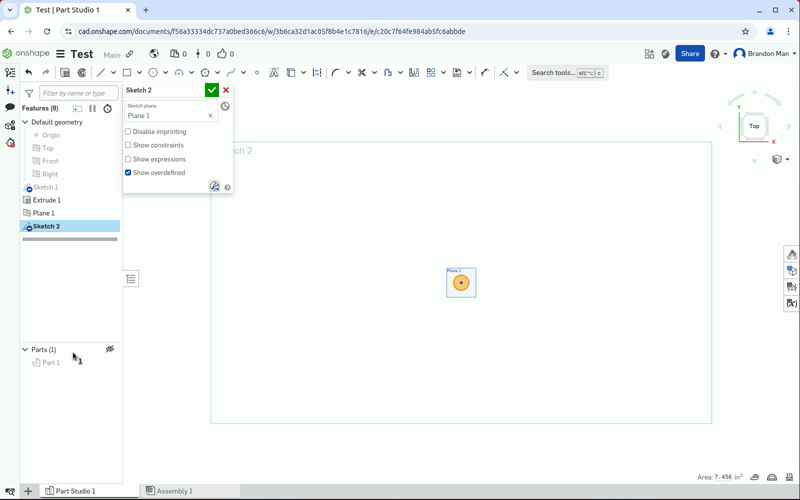
key(shift+y)
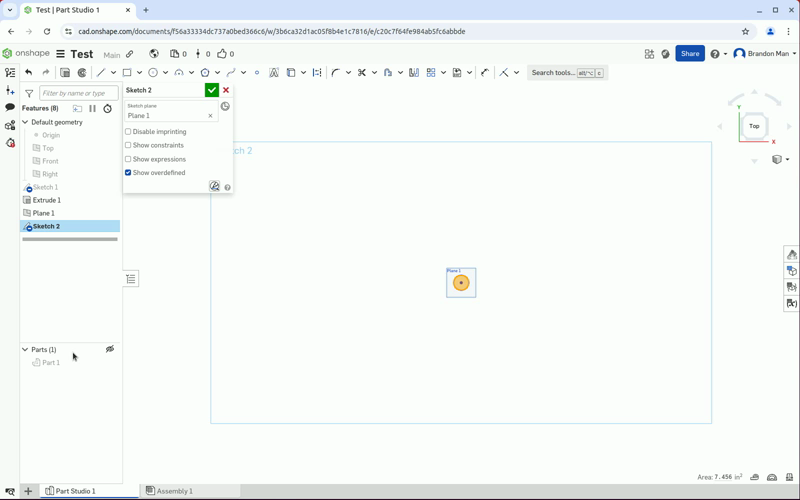
key(shift+e)
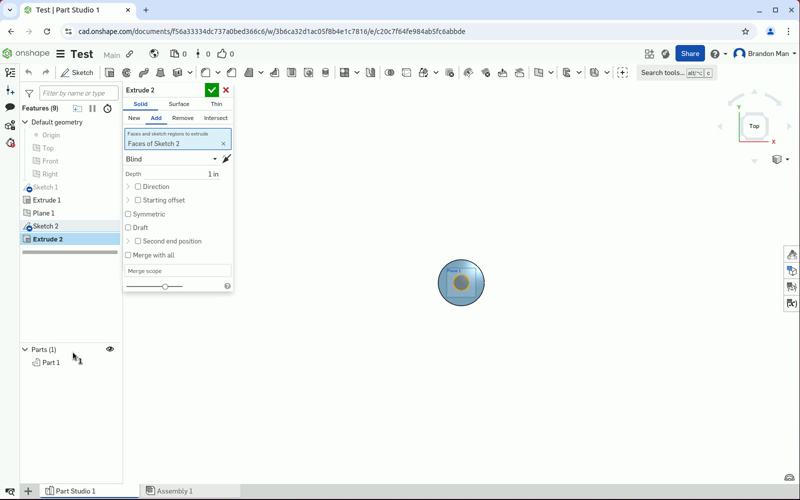
mouse_move(143, 106)
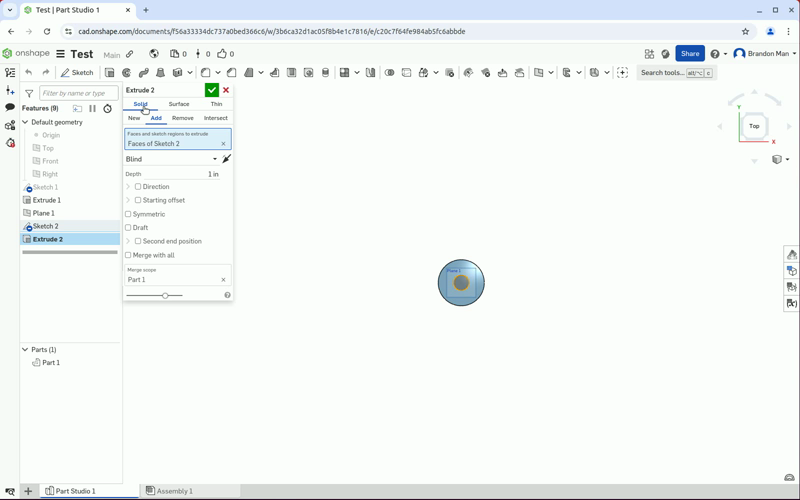
click(143, 106)
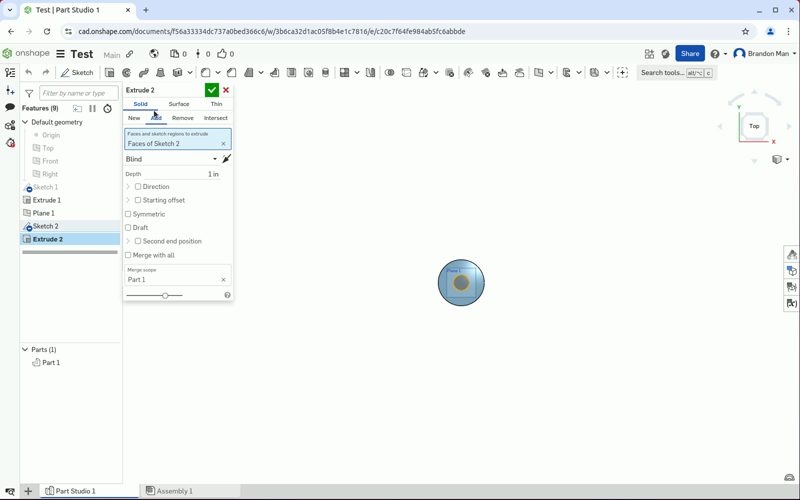
mouse_move(186, 120)
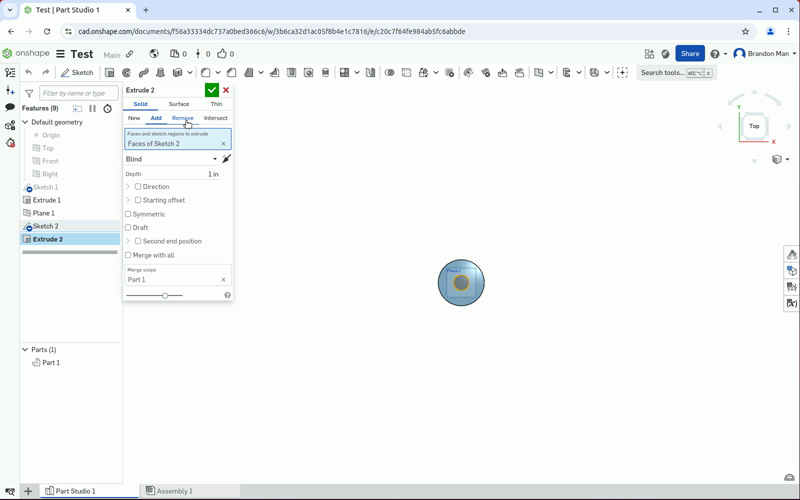
click(186, 120)
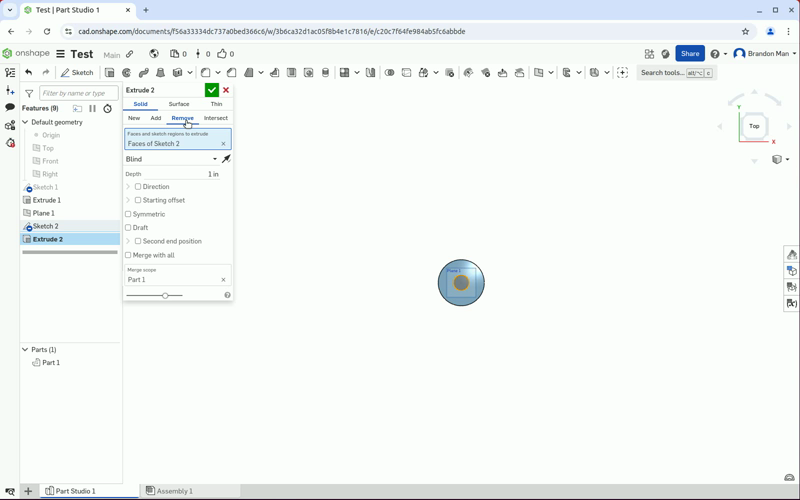
key(tab, 4)
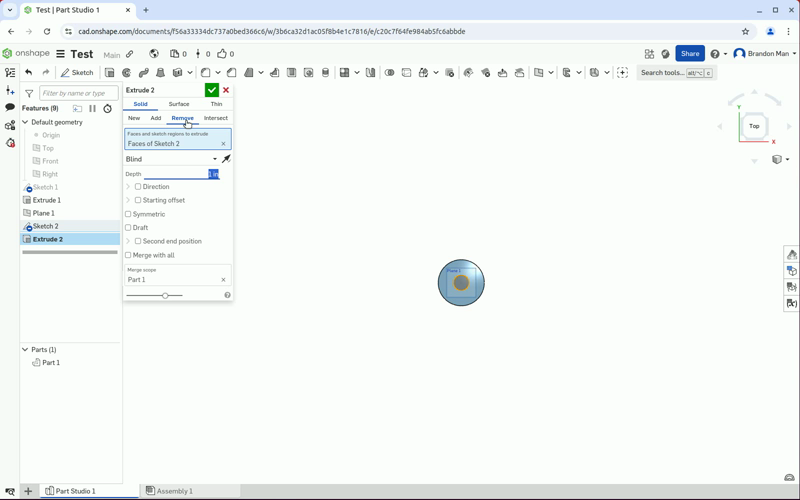
text(16.128)
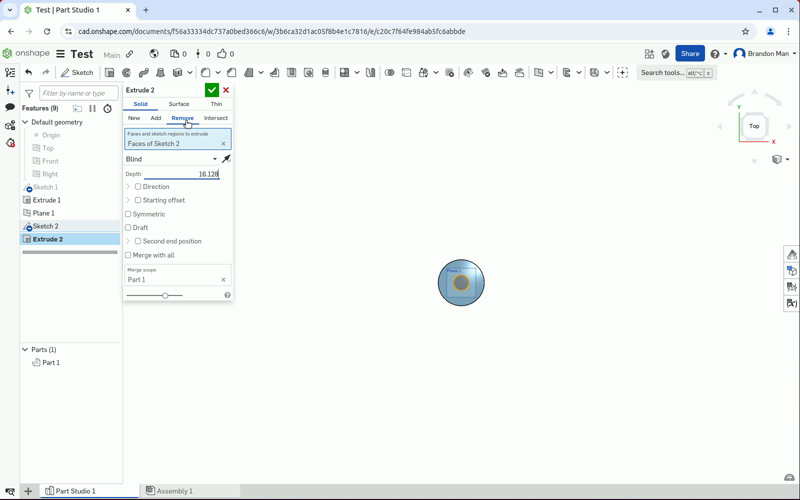
key(tab, 6)
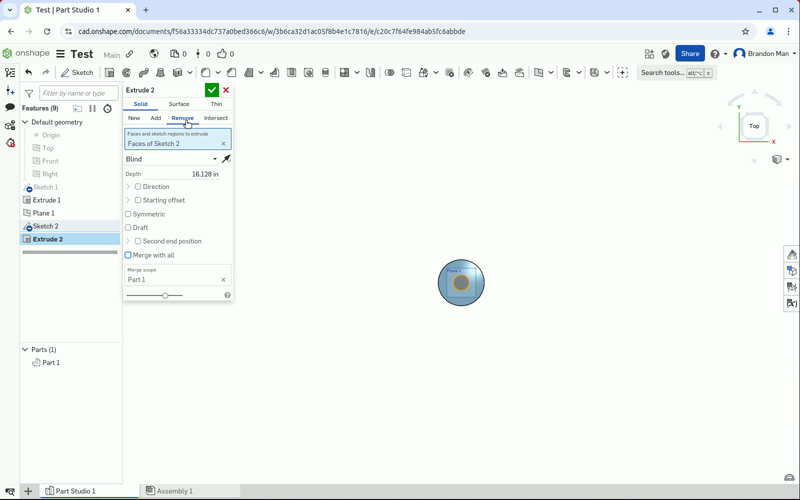
key(space)
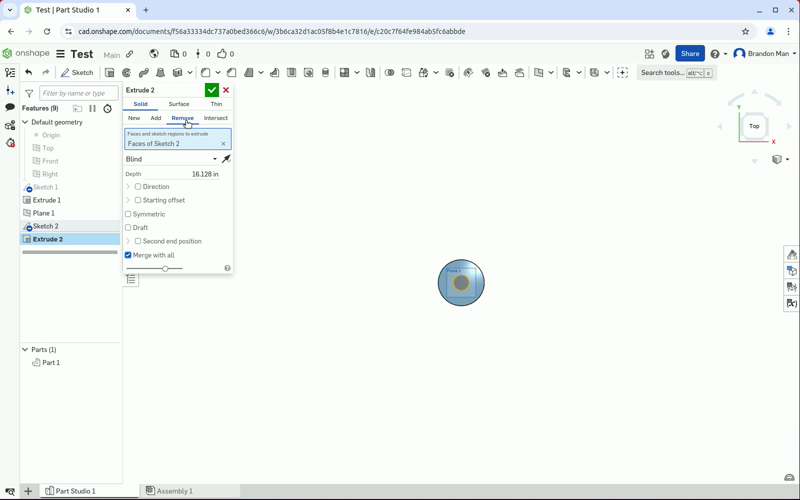
key(enter)
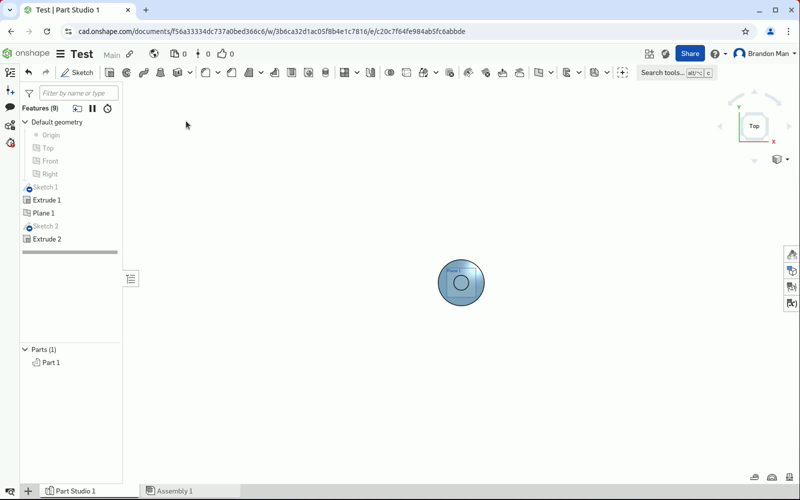
key(shift+h)
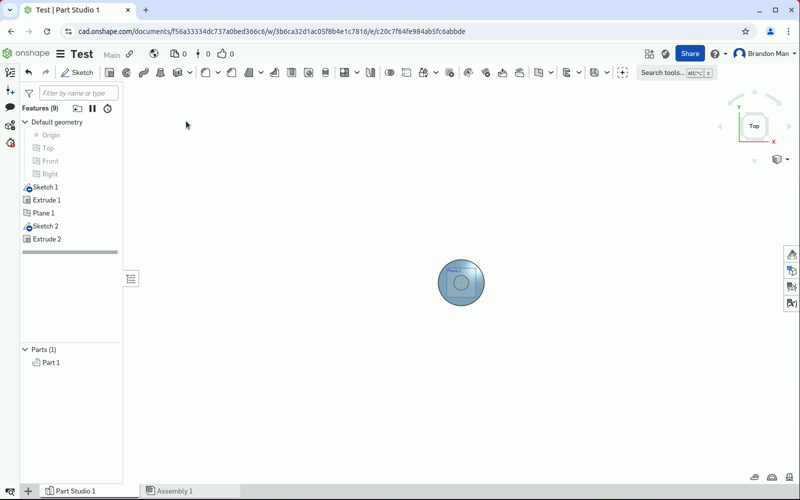
key(shift+h)
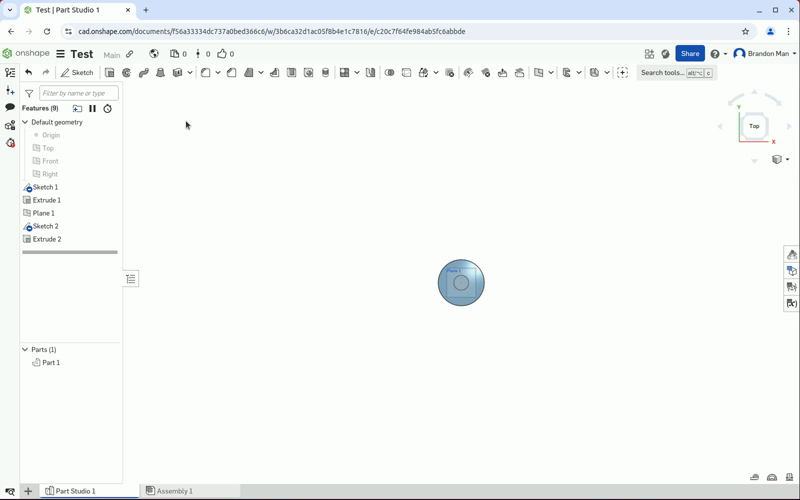
key(shift+7)
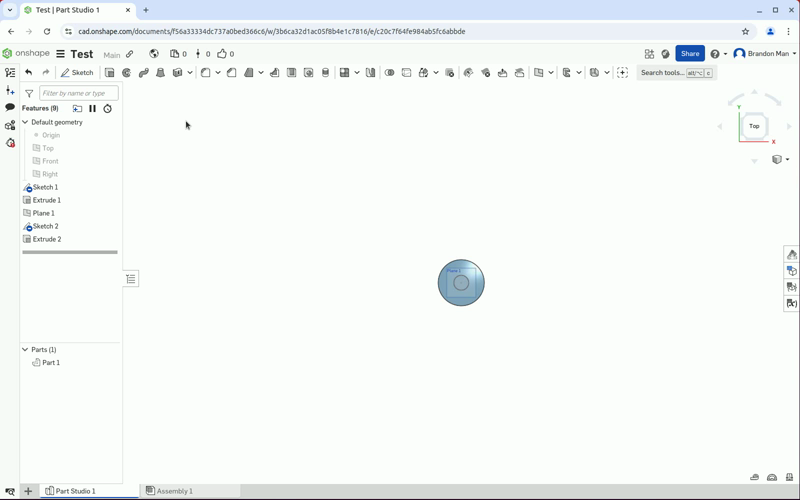
key(up, 3)
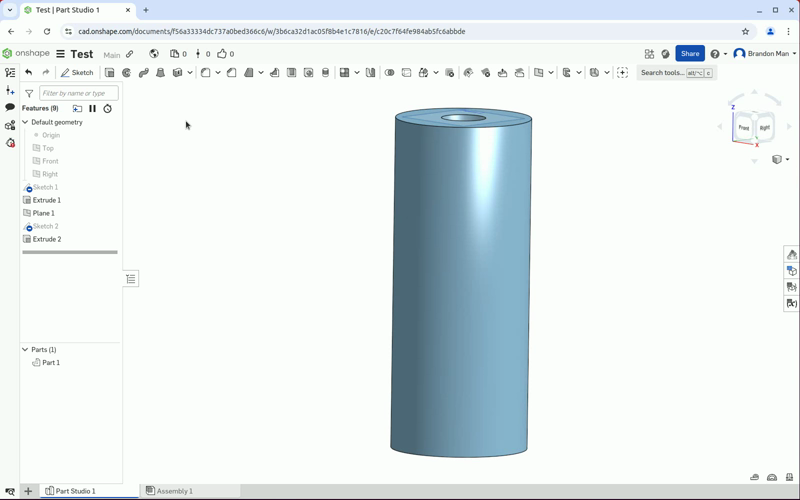
key(left, 3)
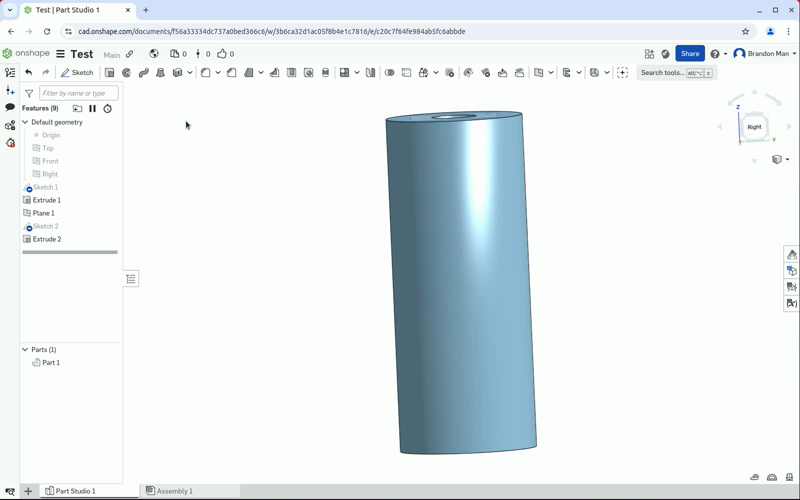
key(right, 3)
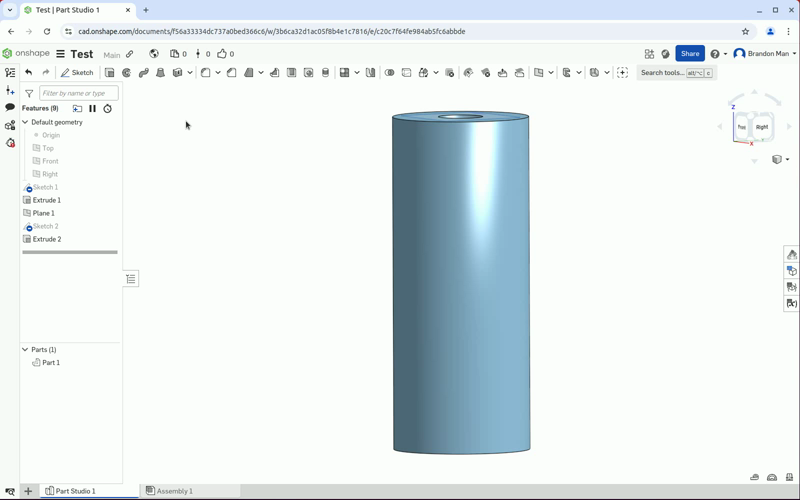
key(down, 3)
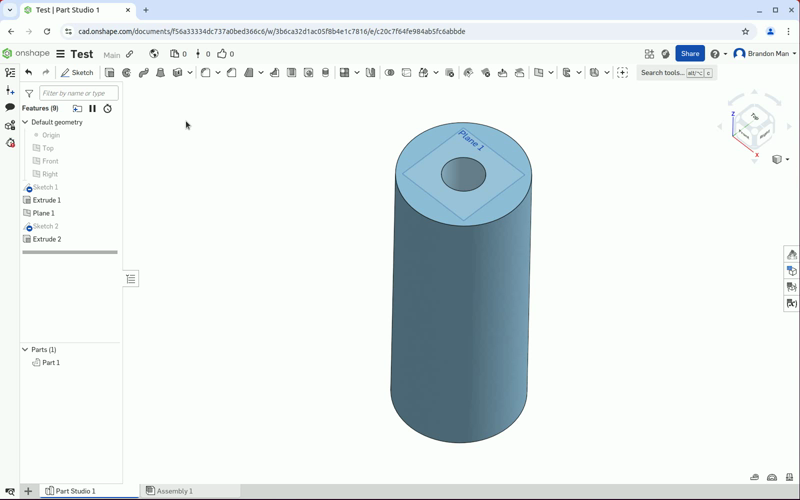
mouse_move(73, 189)
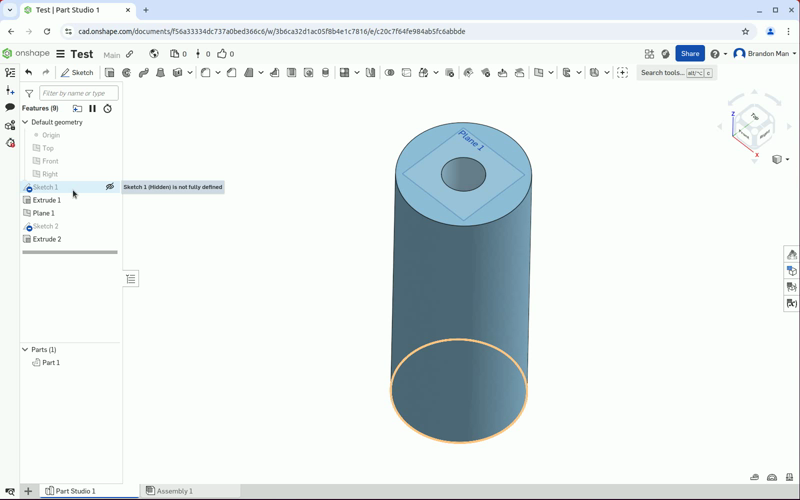
click(73, 189)